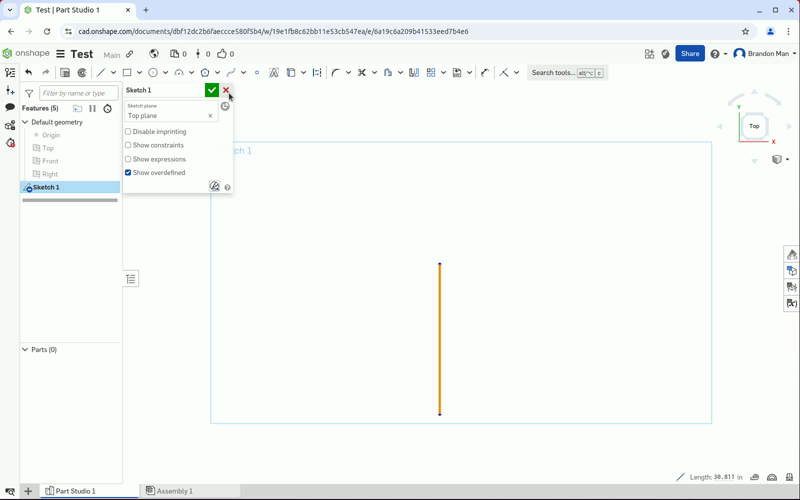
key(shift+h)
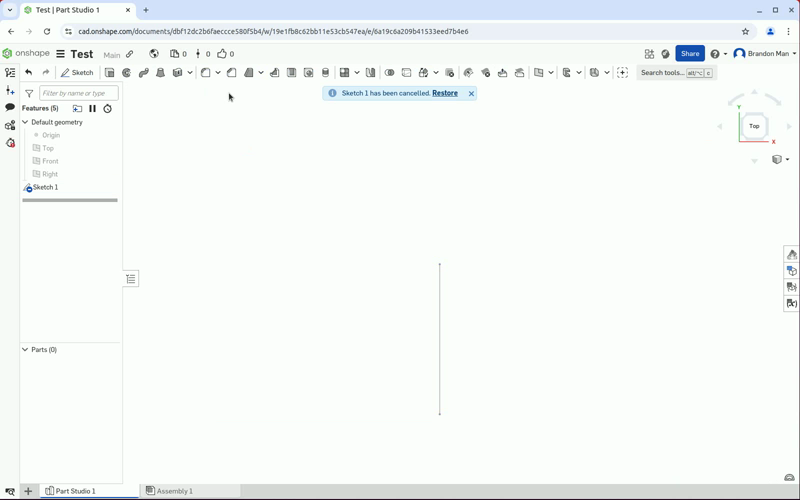
key(shift+s)
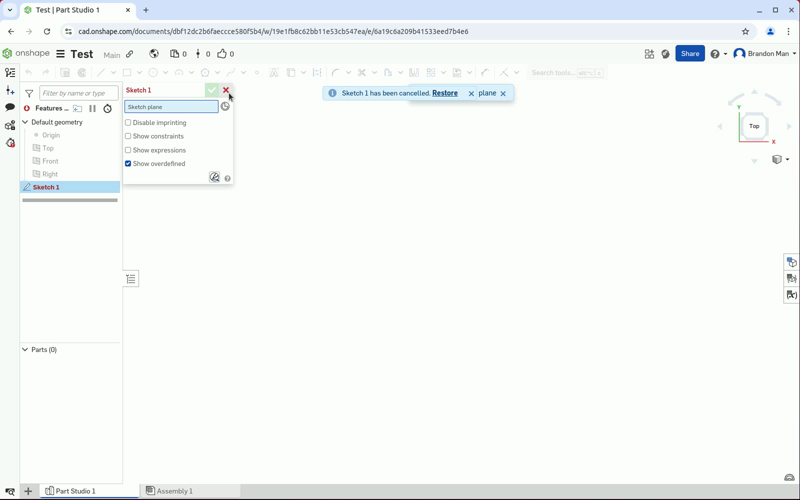
mouse_move(73, 150)
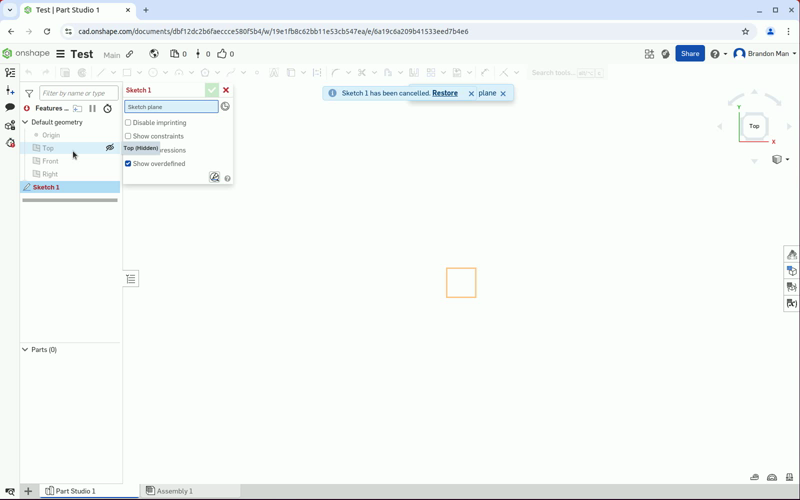
click(73, 150)
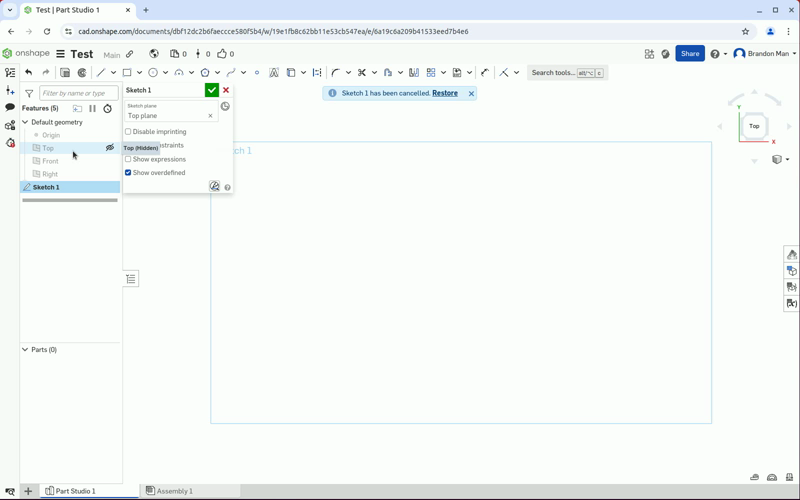
mouse_move(73, 352)
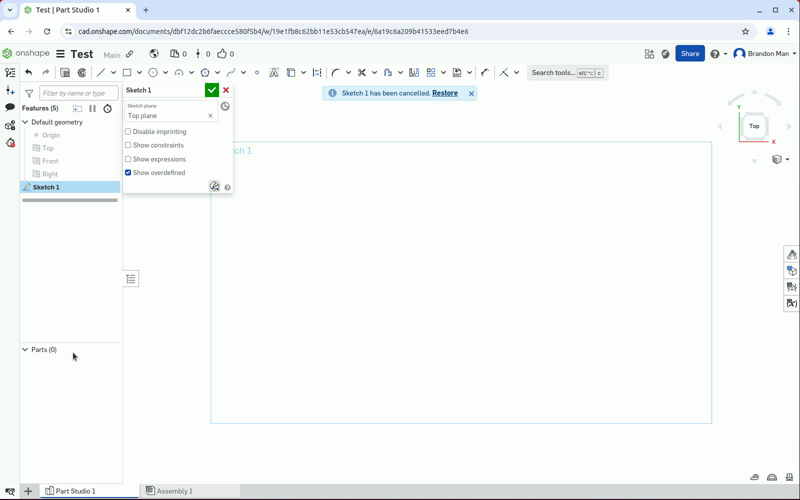
key(y)
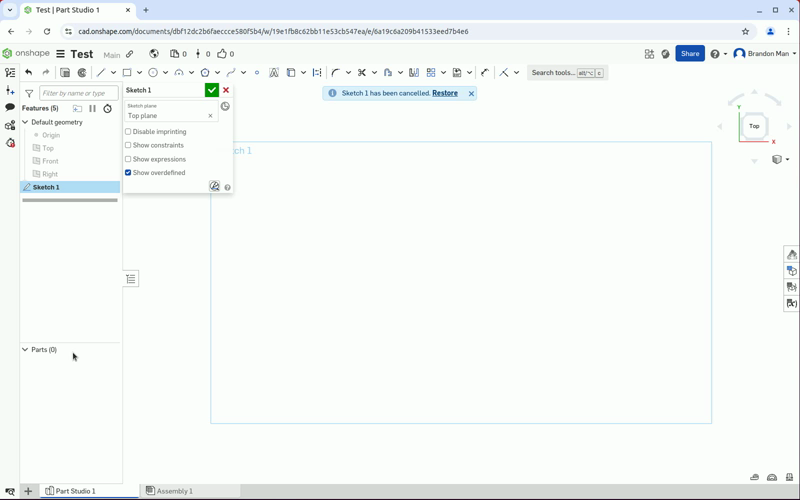
key(l)
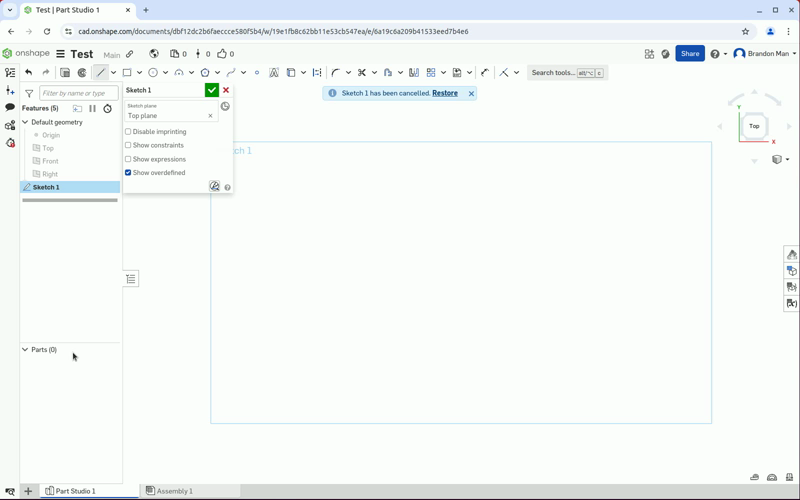
key_down(shift)
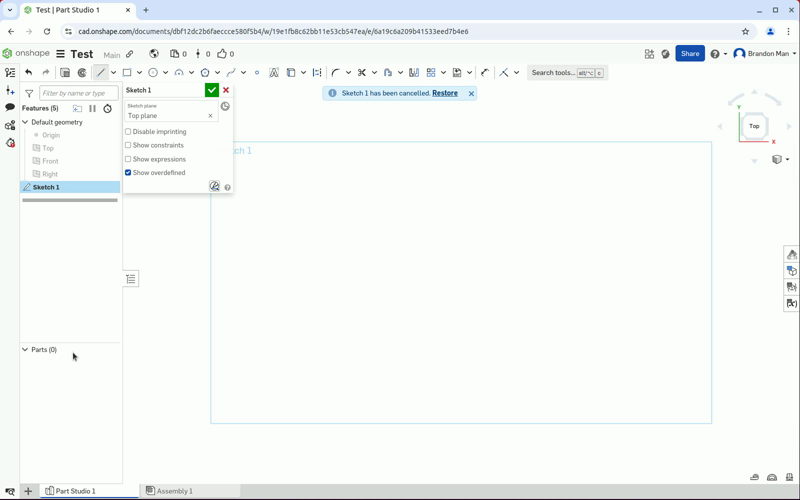
mouse_move(348, 282)
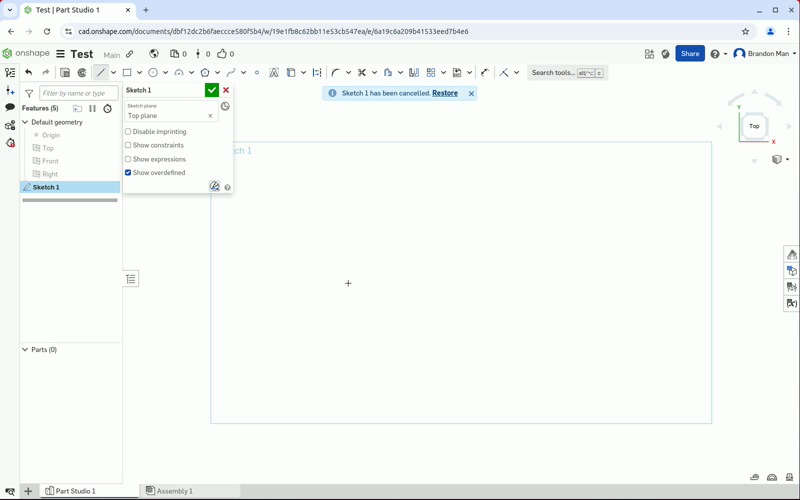
click(348, 282)
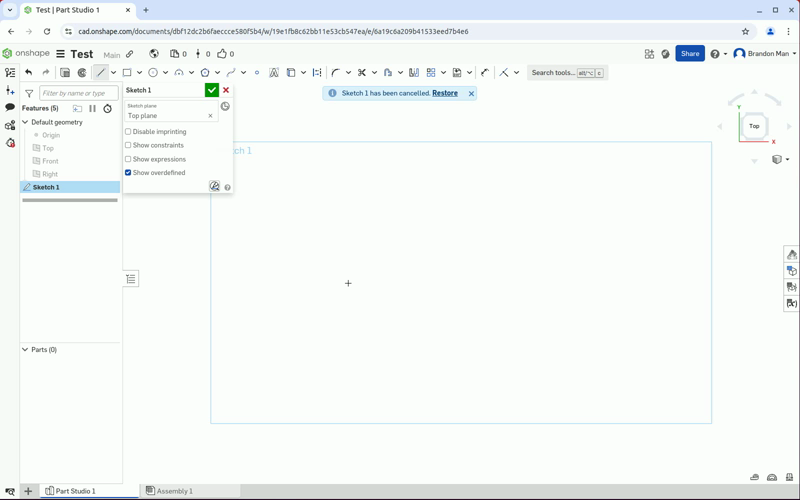
key_up(shift)
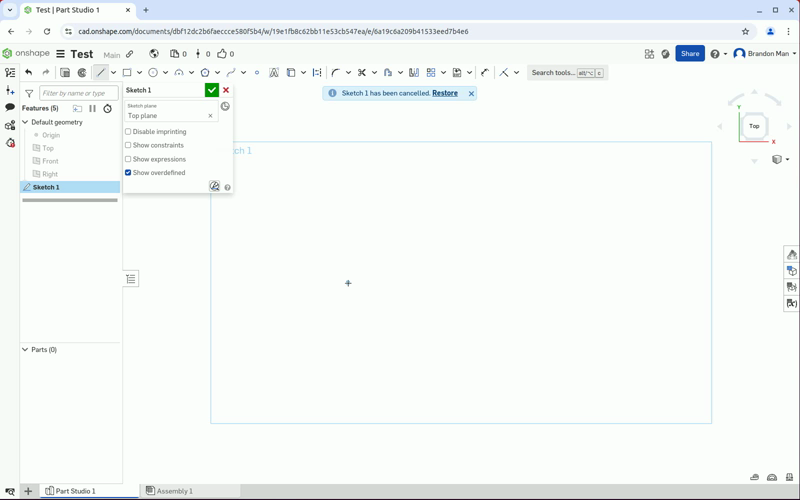
key_down(shift)
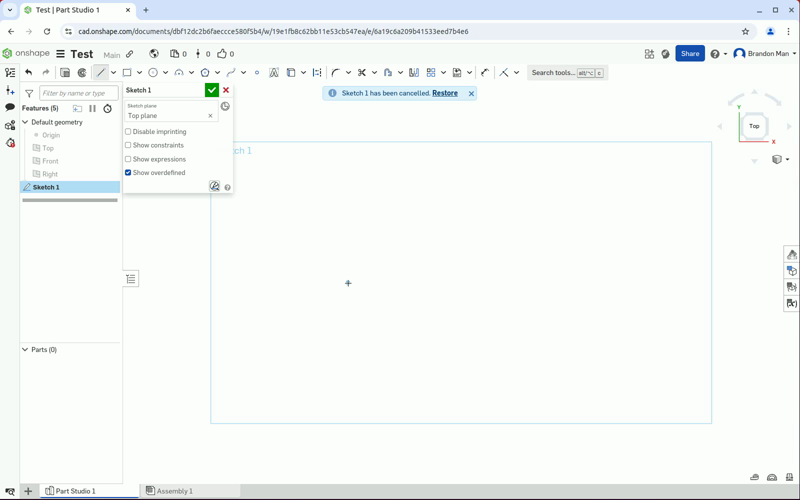
mouse_move(460, 282)
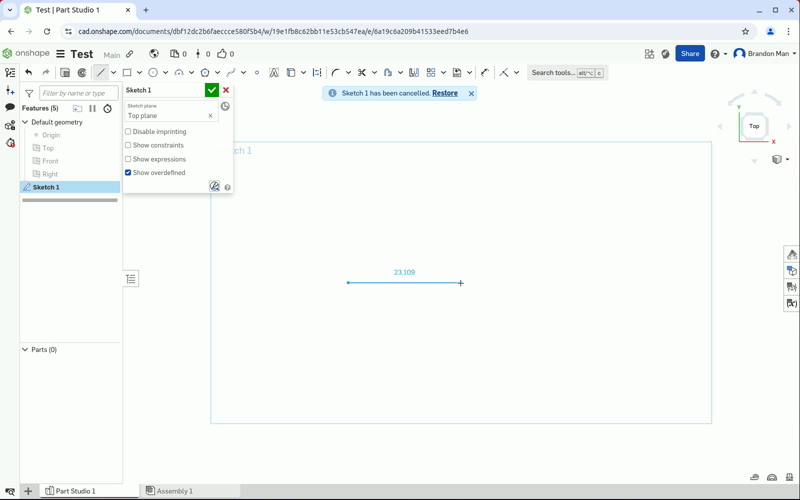
click(460, 282)
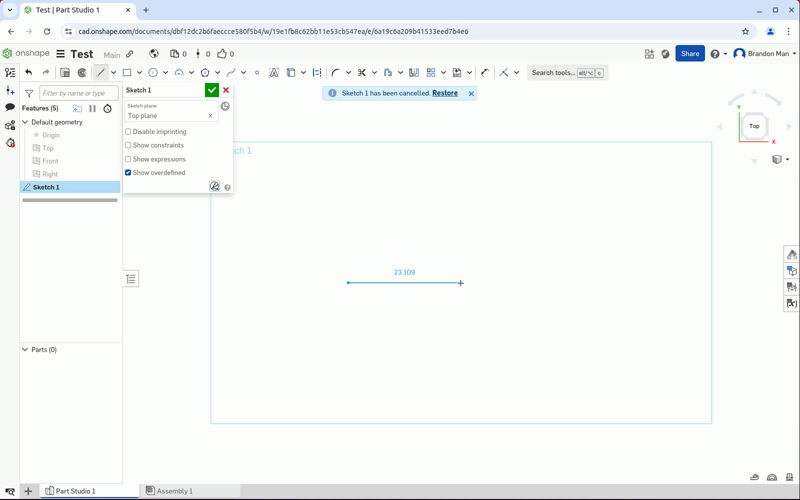
key_up(shift)
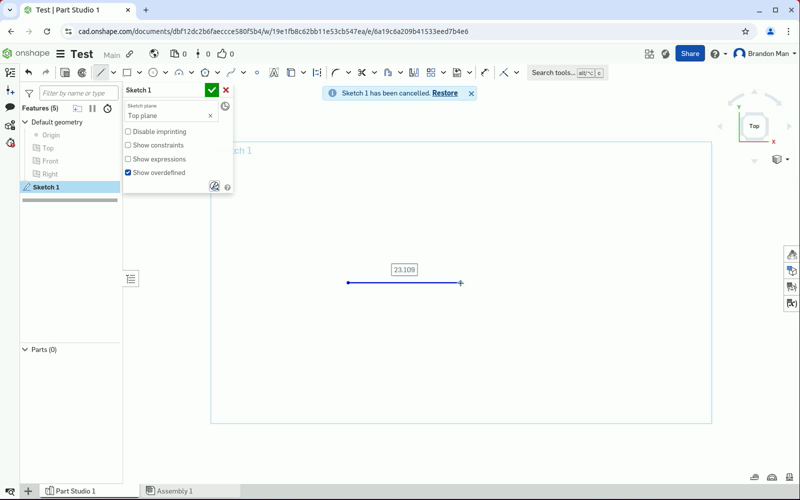
key_down(shift)
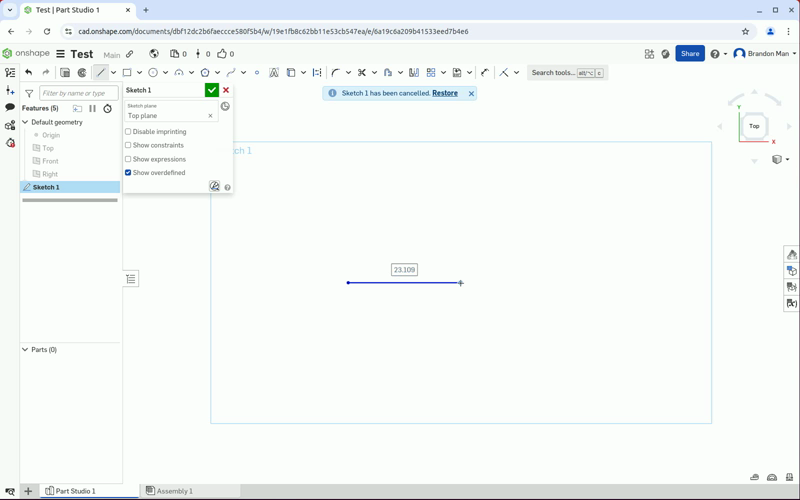
mouse_move(460, 201)
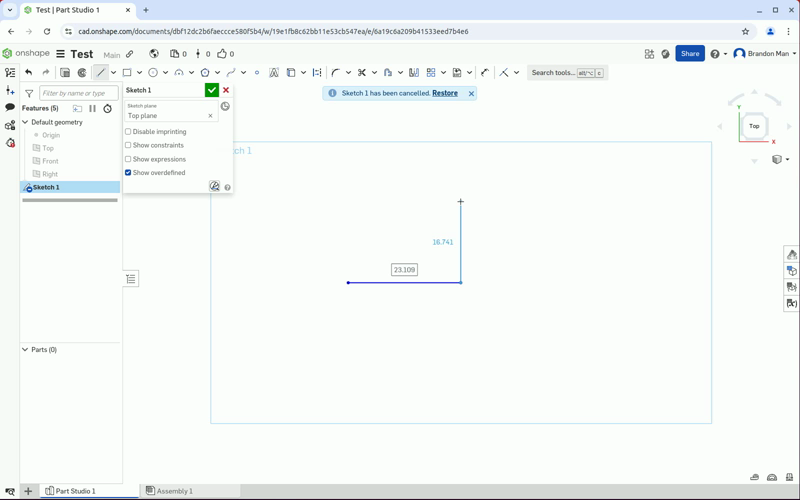
click(460, 201)
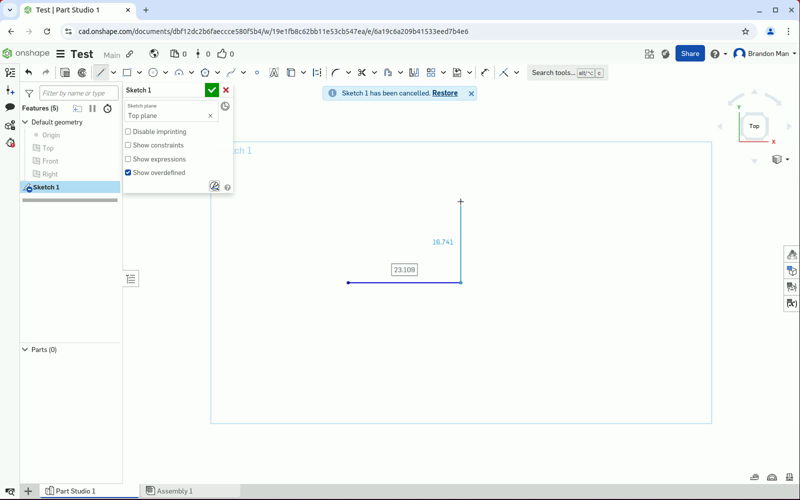
key_up(shift)
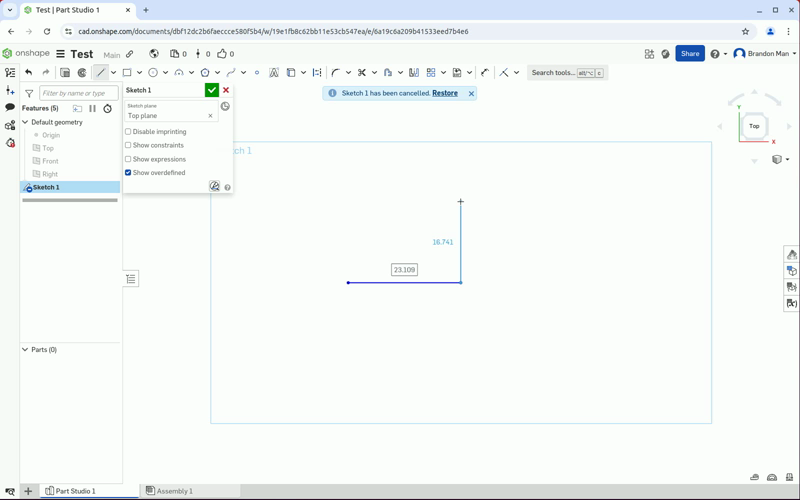
key_down(shift)
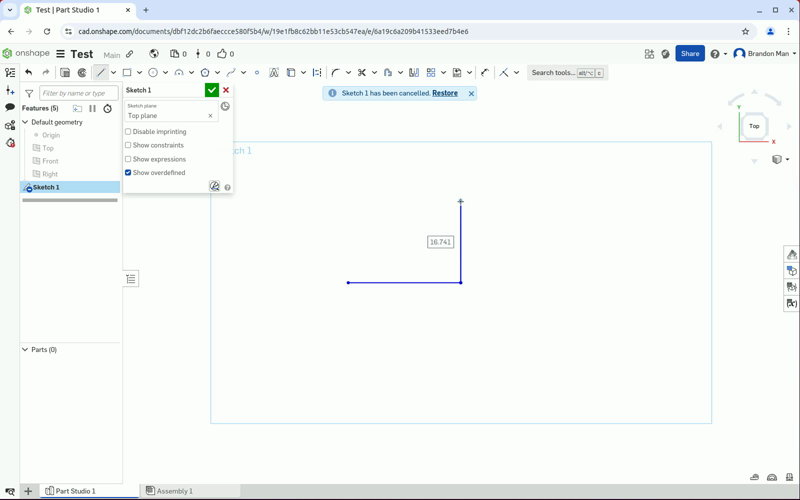
mouse_move(348, 201)
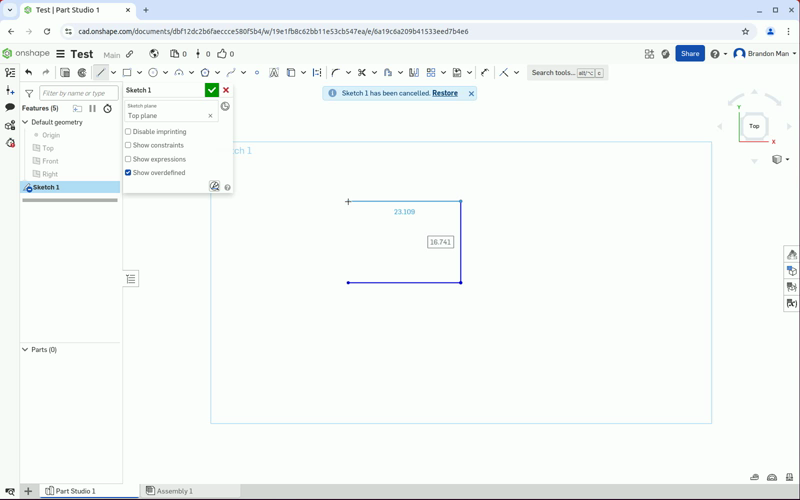
click(348, 201)
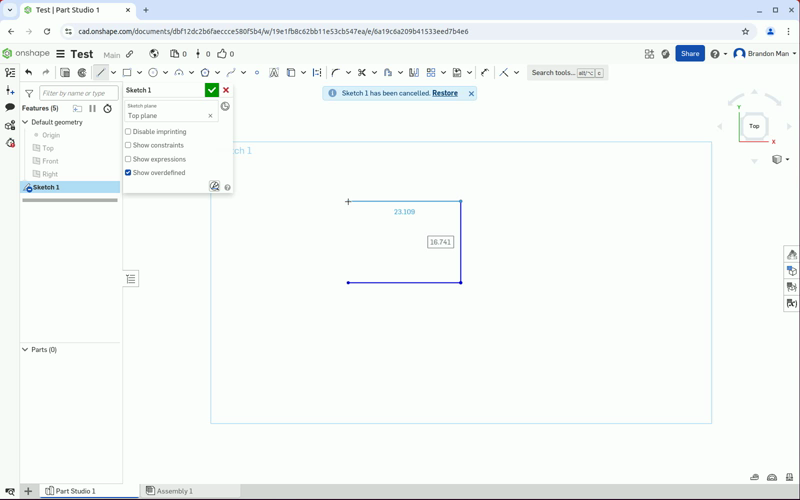
key_up(shift)
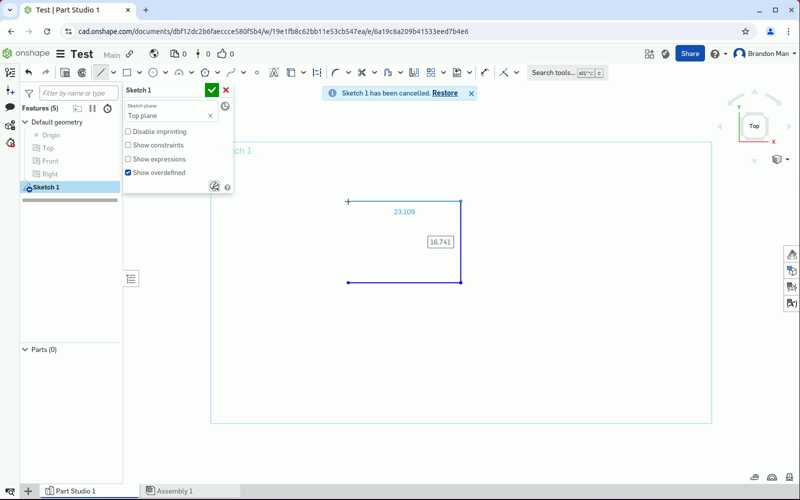
key_down(shift)
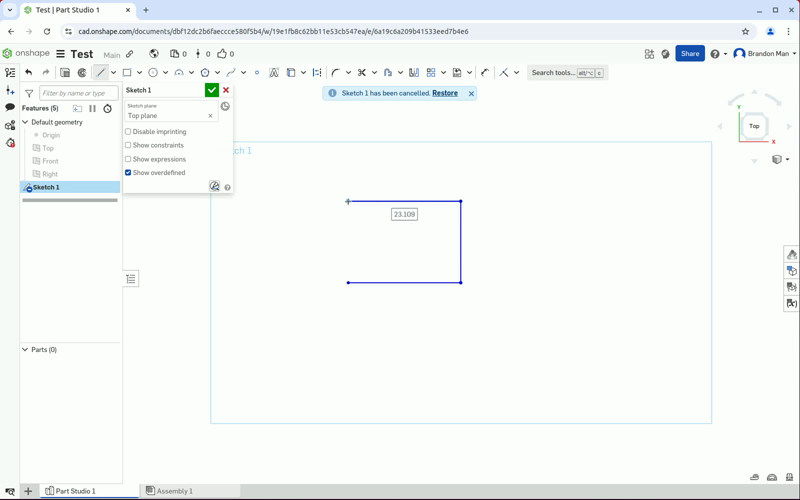
mouse_move(348, 282)
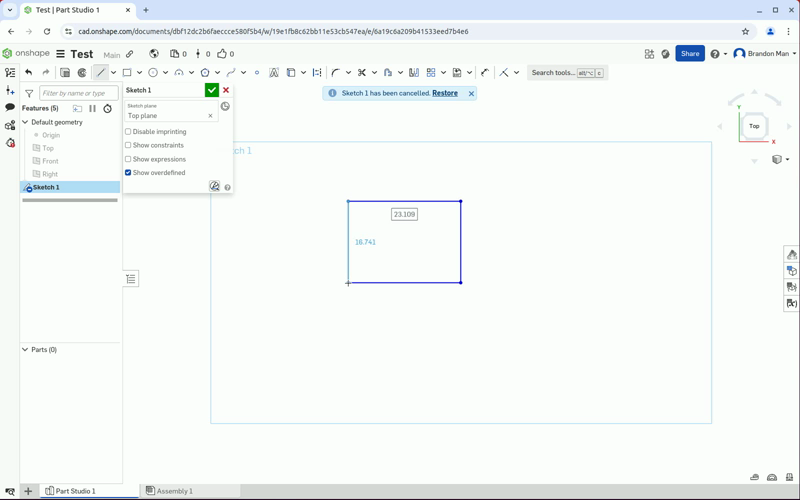
key_up(shift)
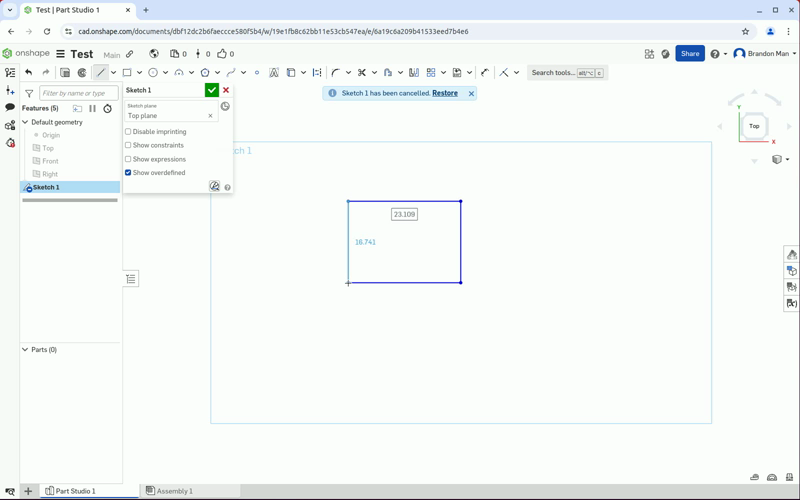
click(348, 282)
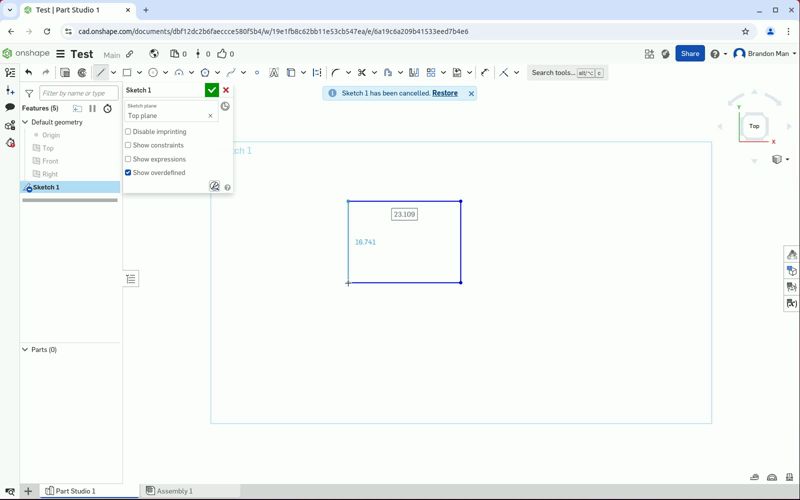
key(esc)
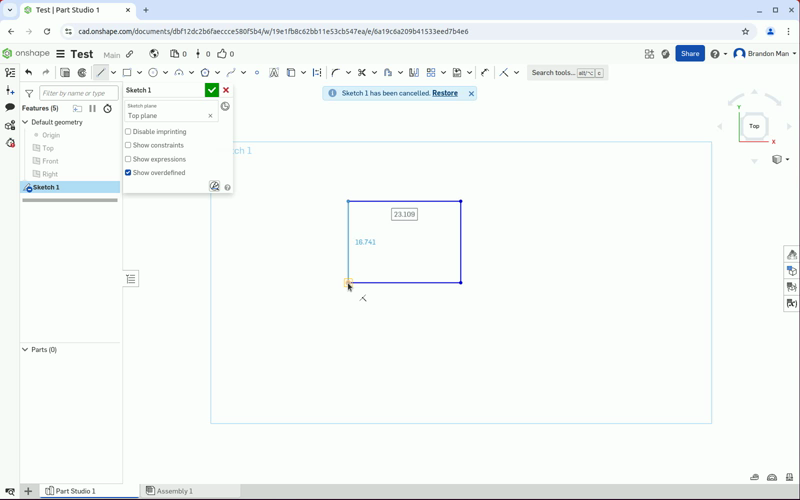
mouse_move(400, 264)
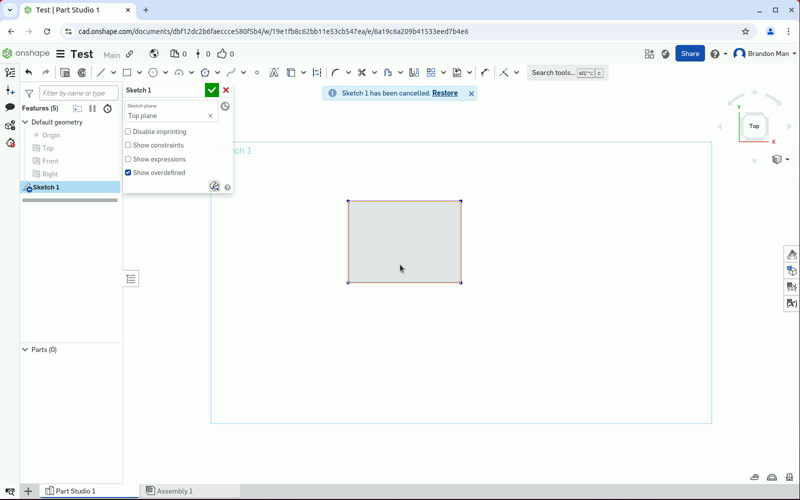
click(400, 264)
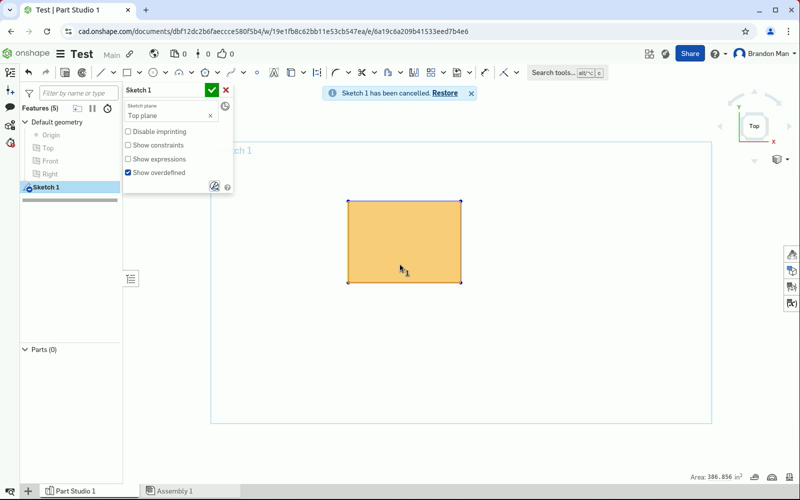
mouse_move(73, 352)
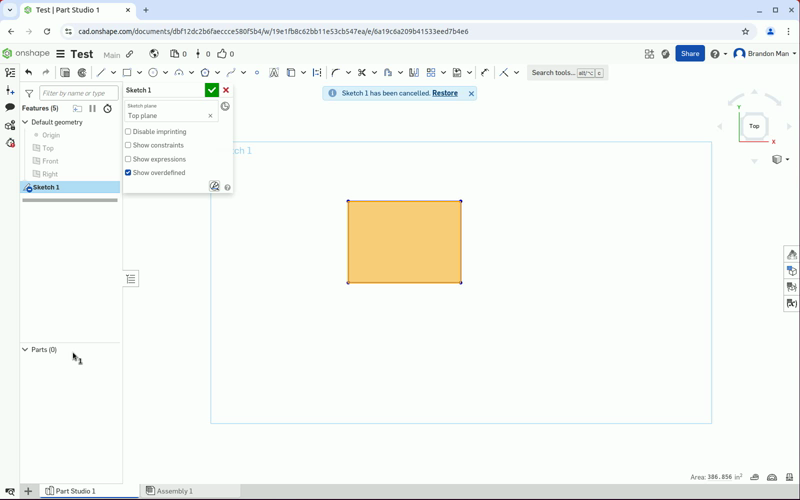
key(shift+y)
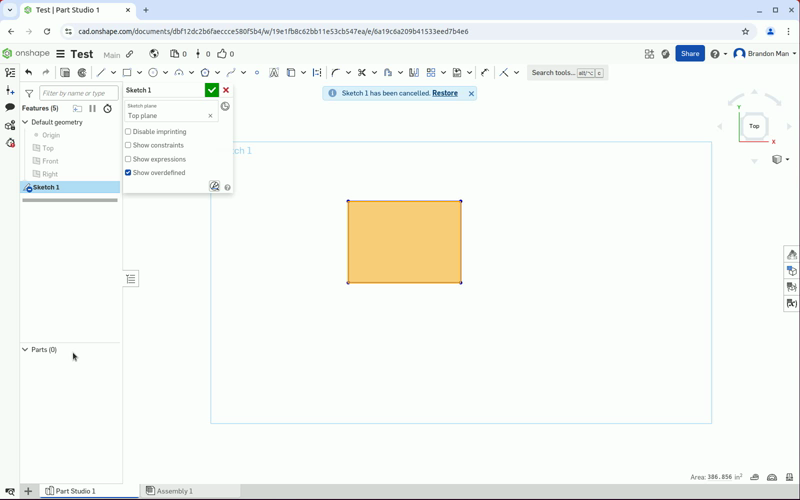
key(shift+e)
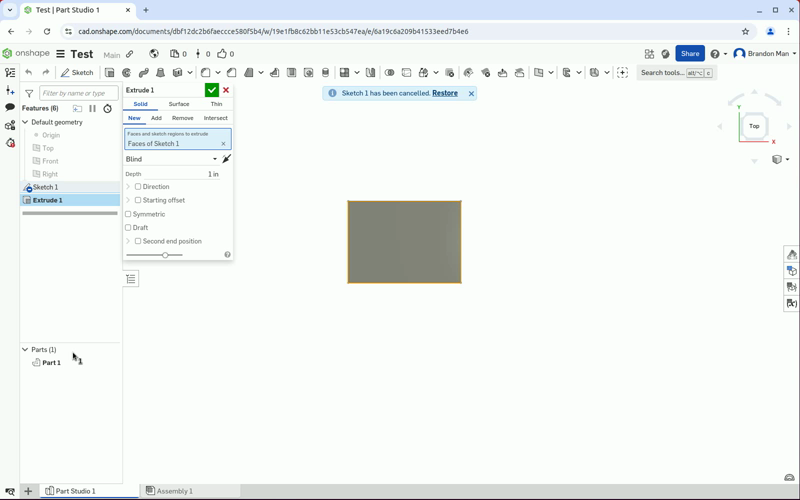
mouse_move(143, 106)
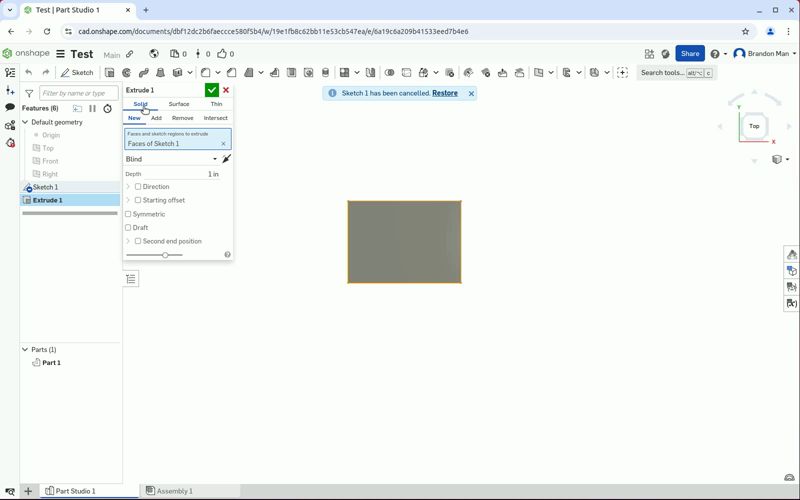
click(143, 106)
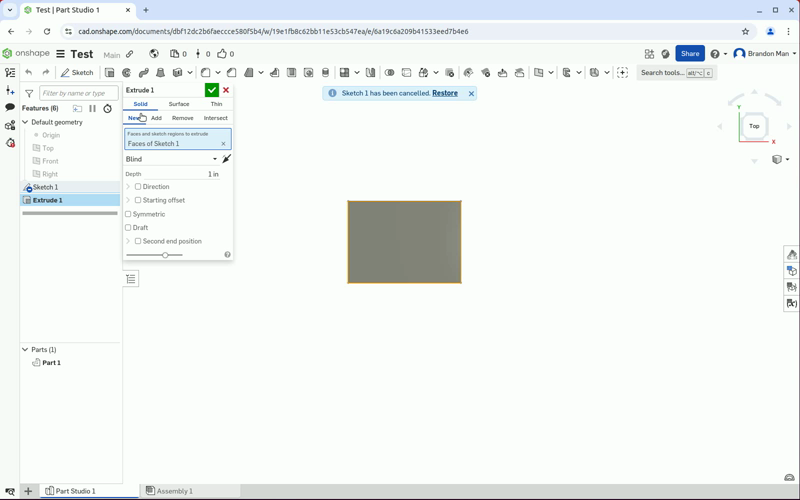
mouse_move(137, 120)
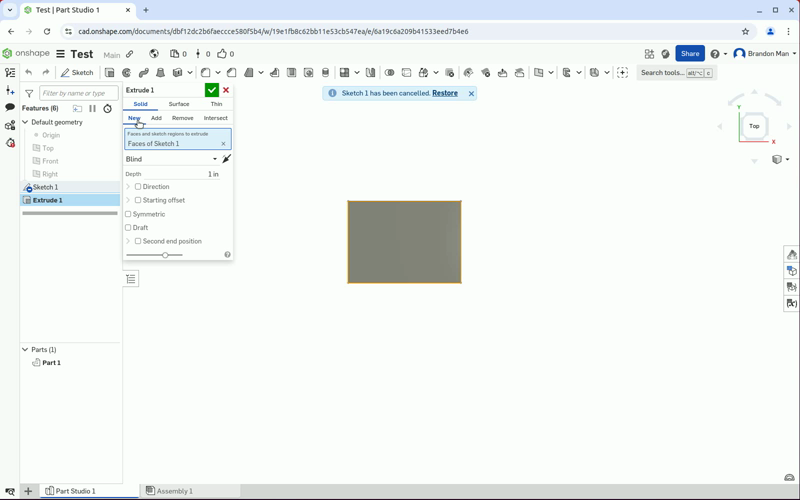
click(137, 120)
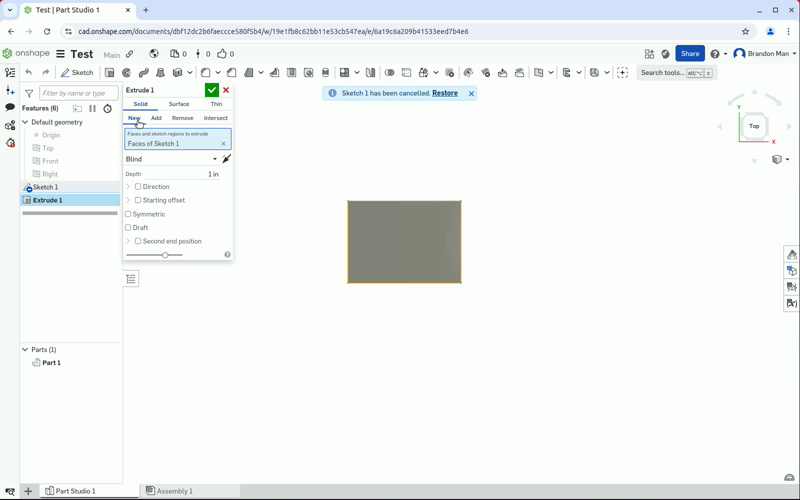
key(tab, 4)
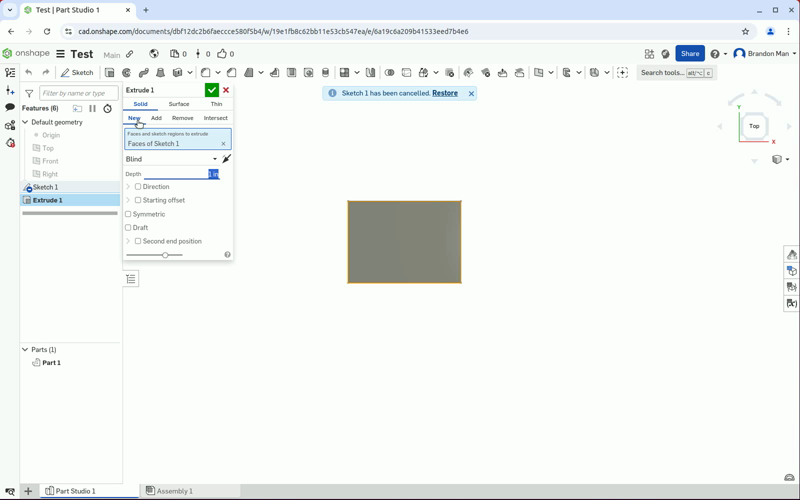
text(5.055)
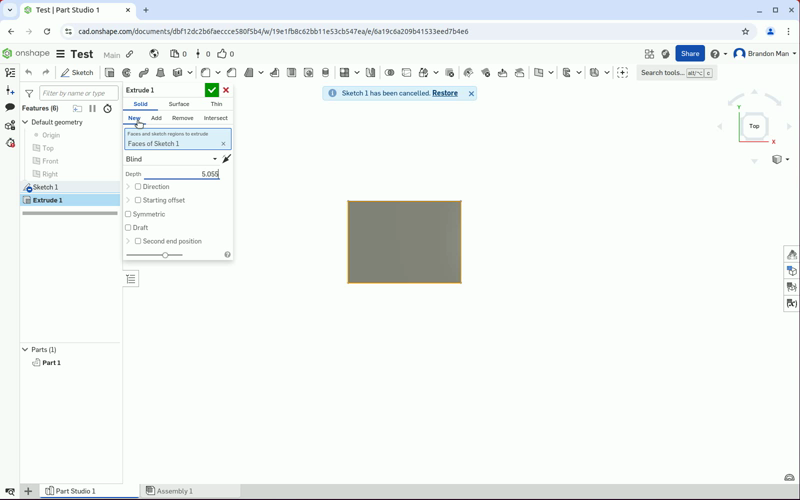
key(enter)
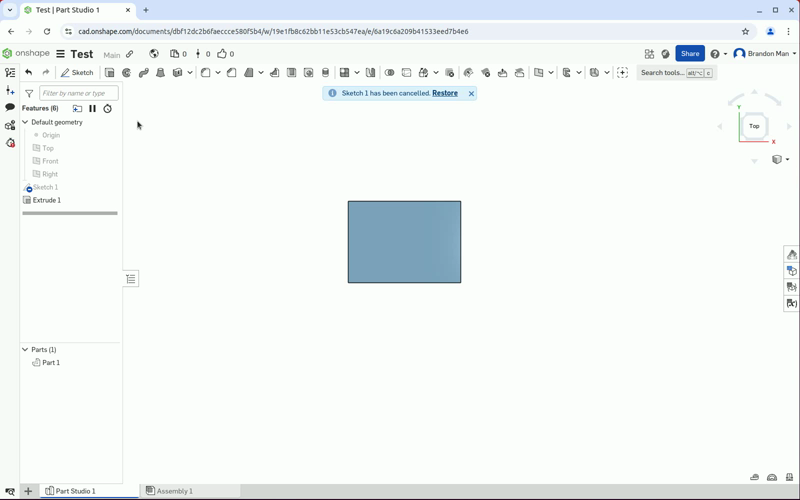
key(shift+h)
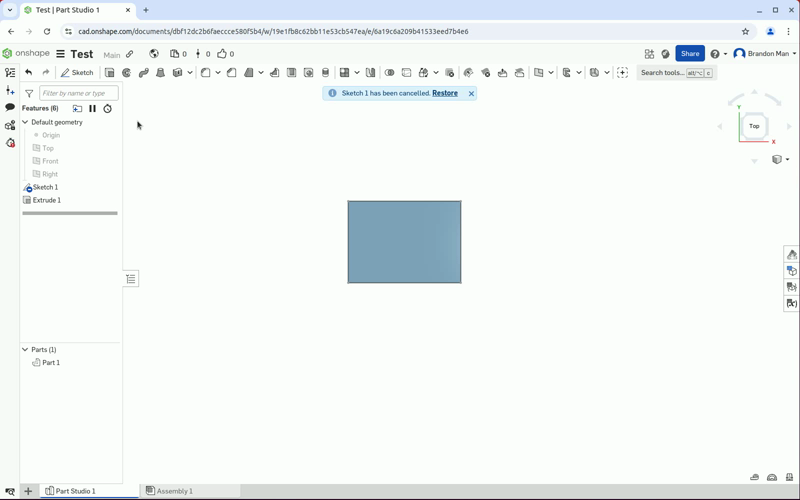
key(shift+h)
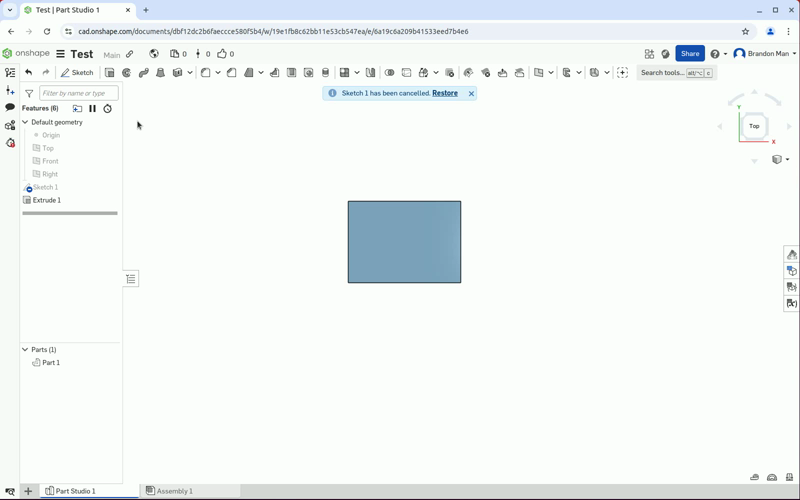
mouse_move(73, 189)
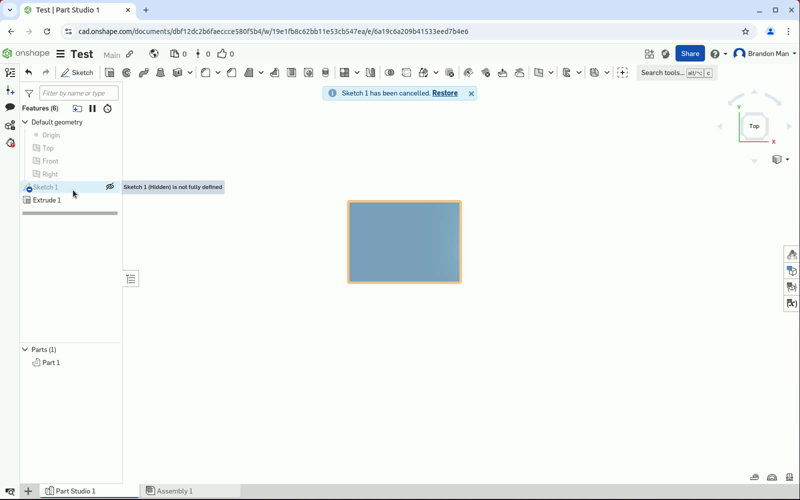
click(73, 189)
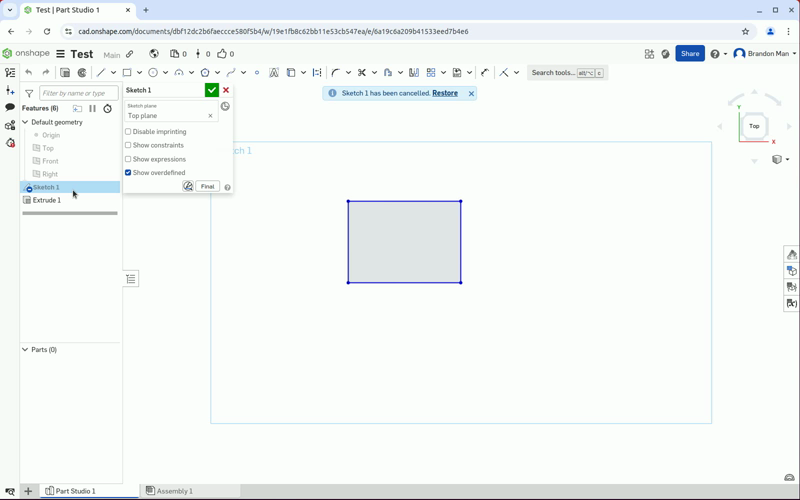
mouse_move(229, 92)
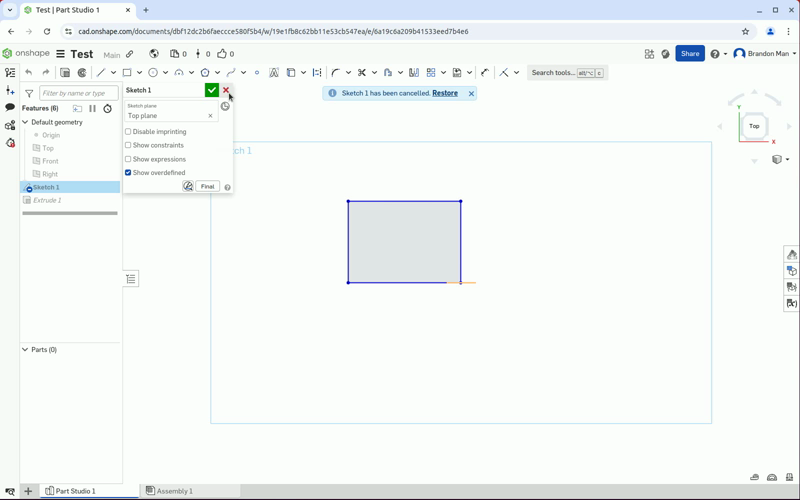
click(229, 92)
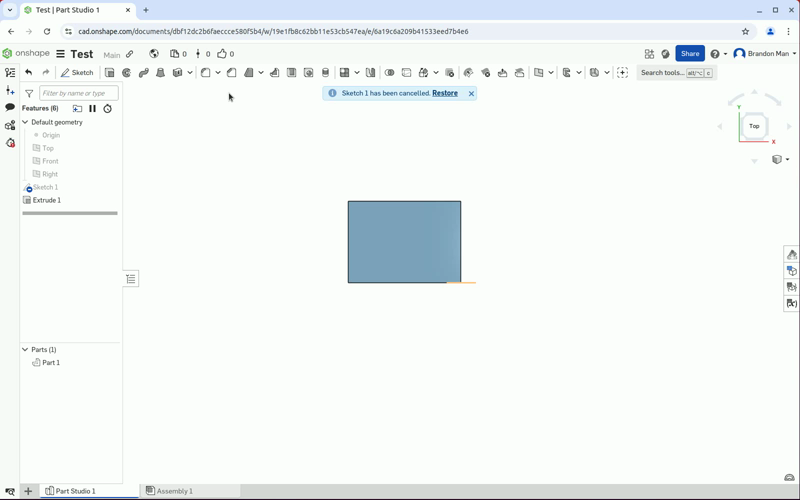
mouse_move(541, 75)
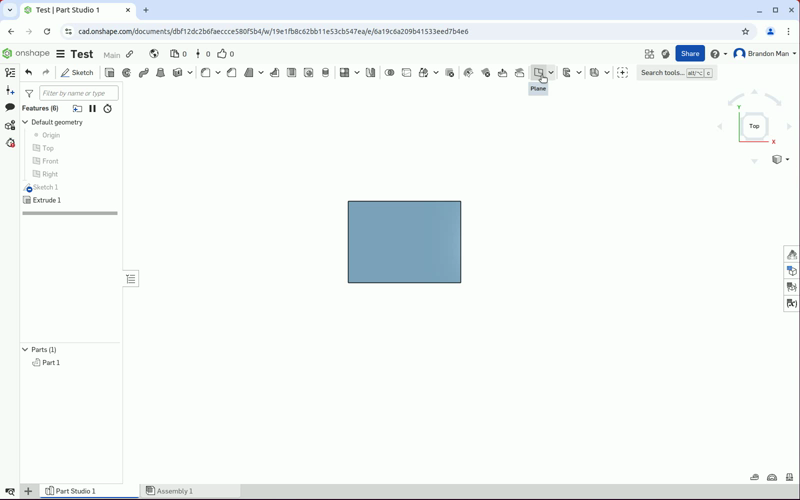
click(541, 75)
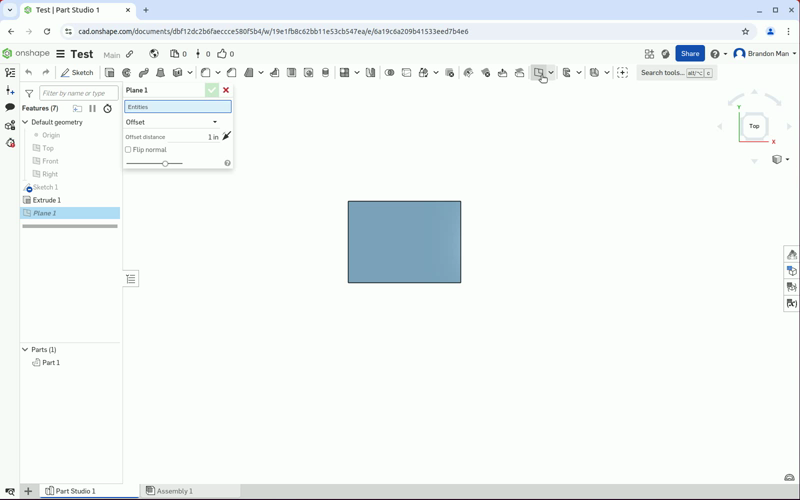
mouse_move(73, 150)
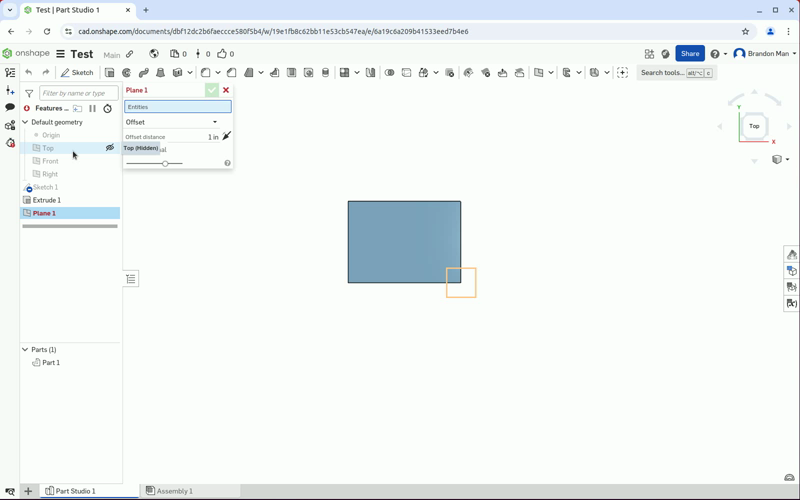
click(73, 150)
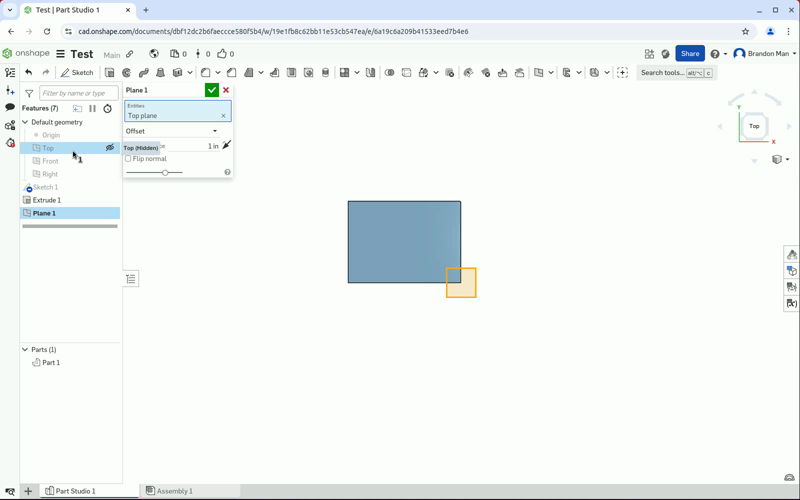
key(tab, 2)
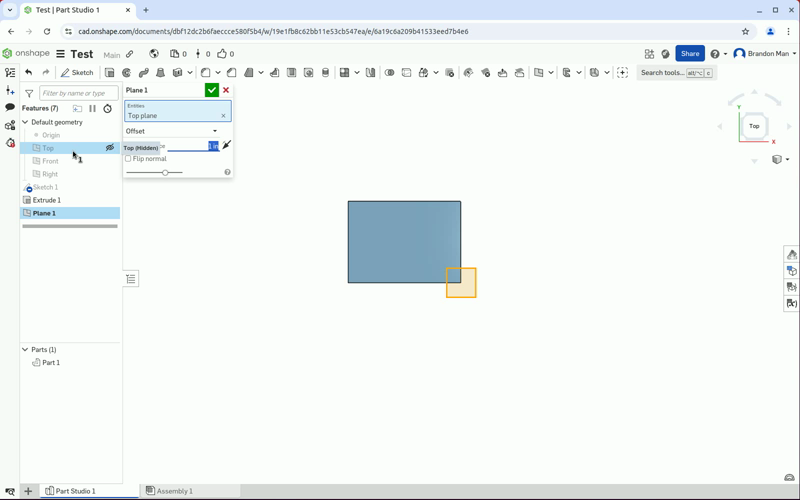
text(5.053)
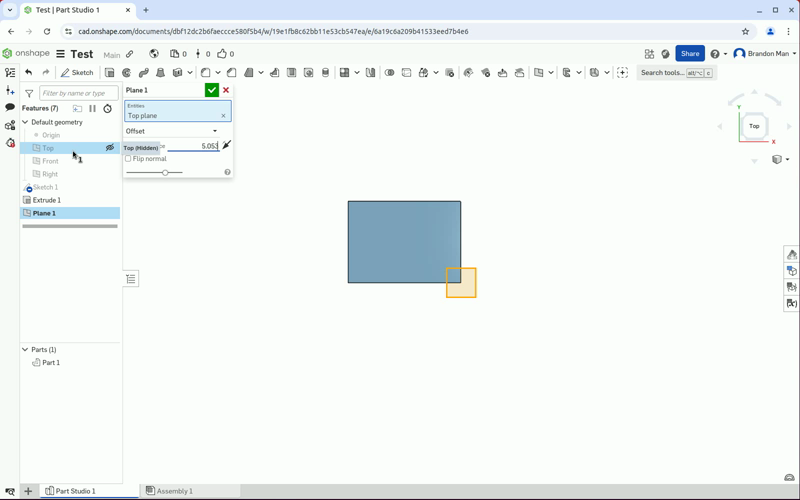
key(enter, 2)
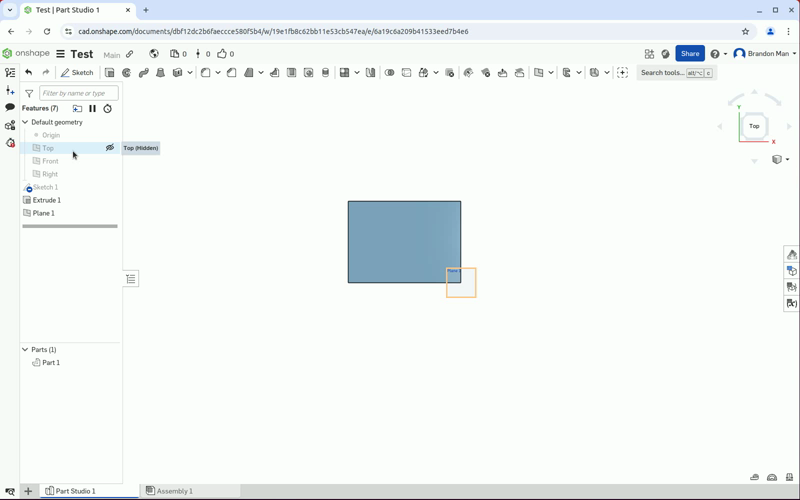
key(shift+s)
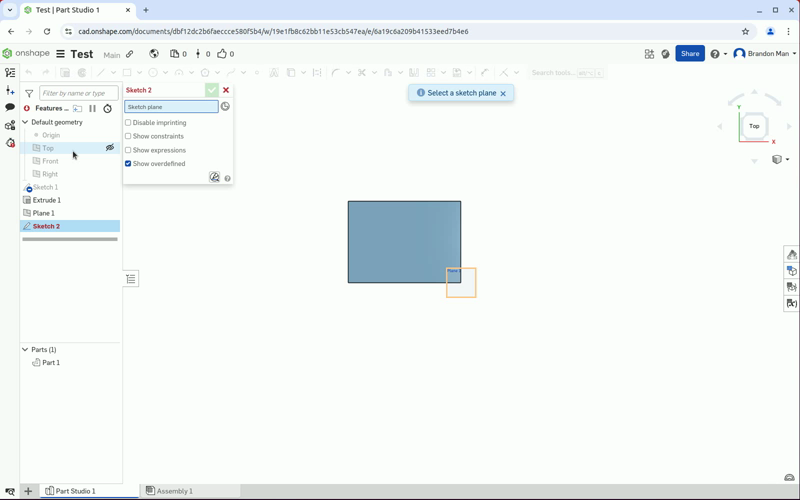
mouse_move(73, 215)
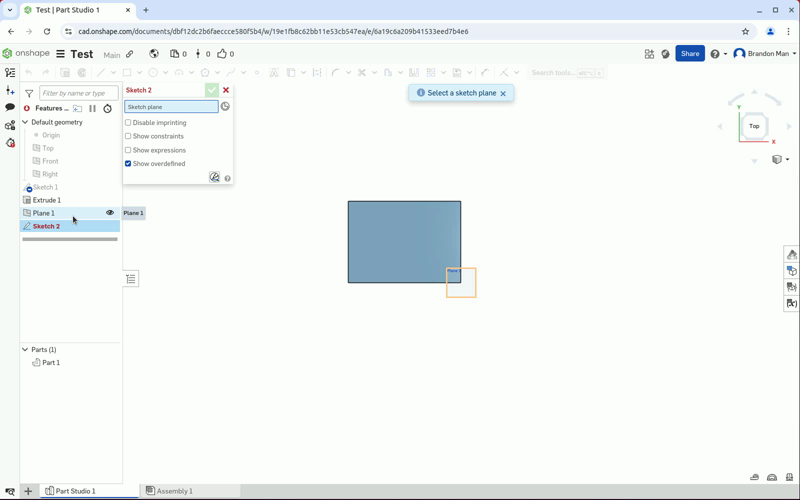
click(73, 215)
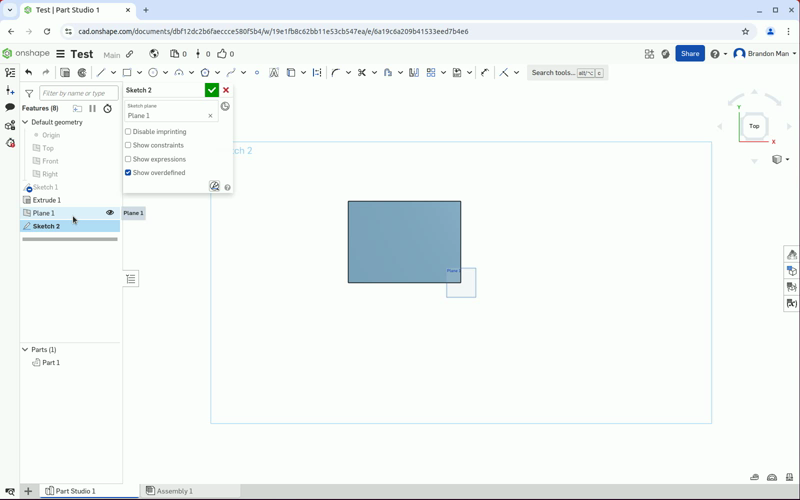
mouse_move(73, 352)
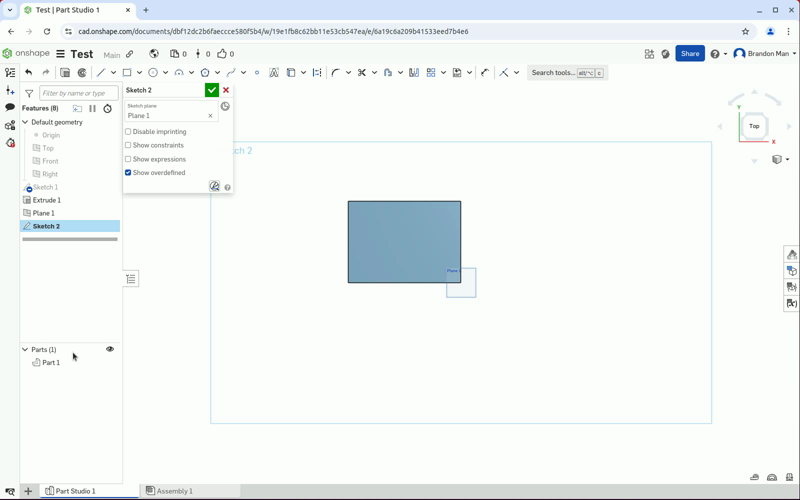
key(y)
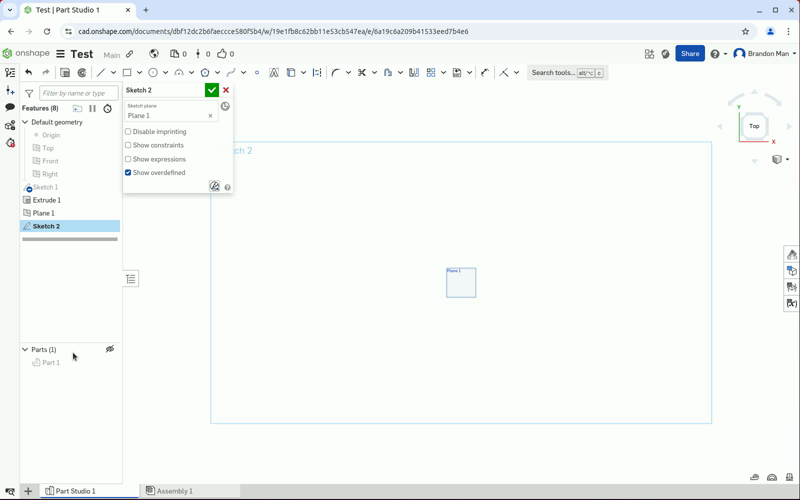
key(c)
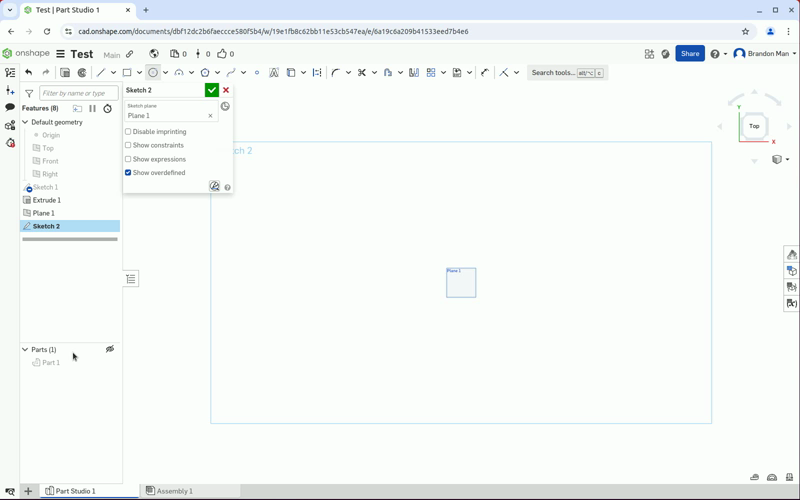
key_down(shift)
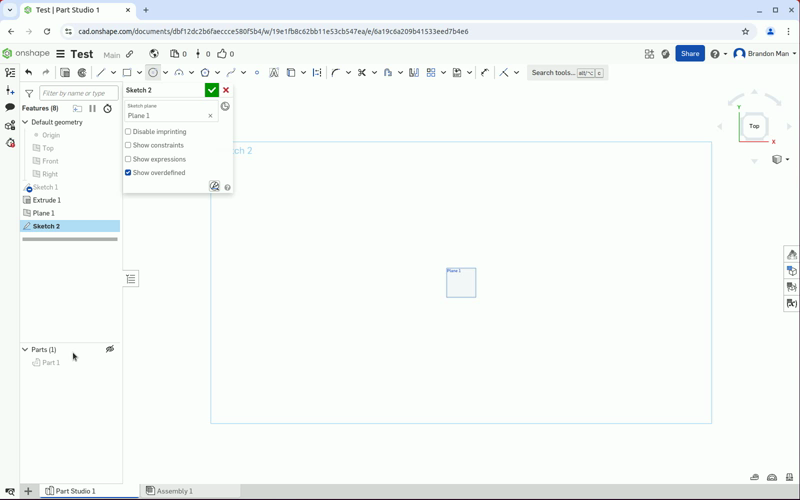
mouse_move(402, 241)
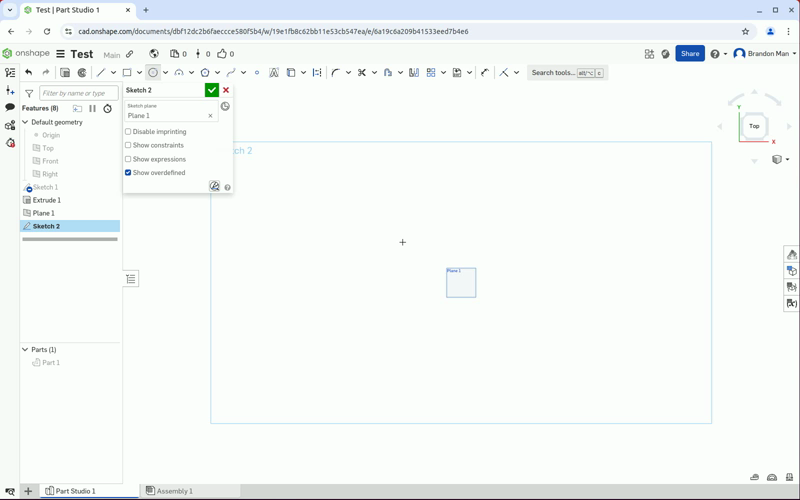
click(402, 241)
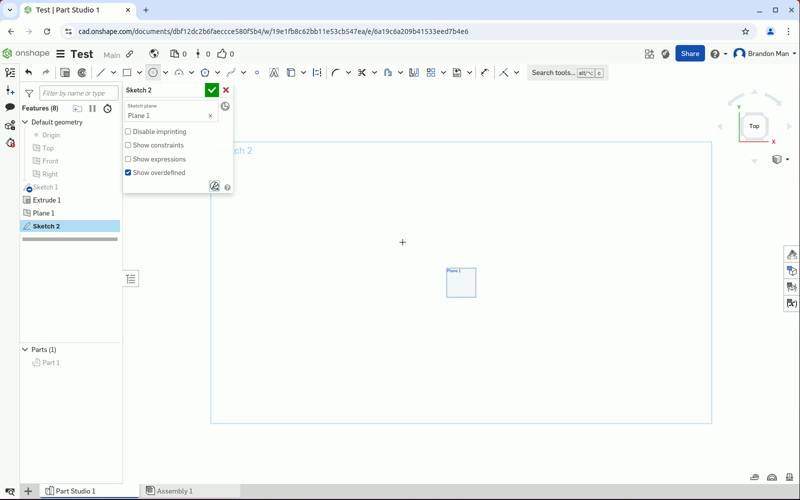
key_up(shift)
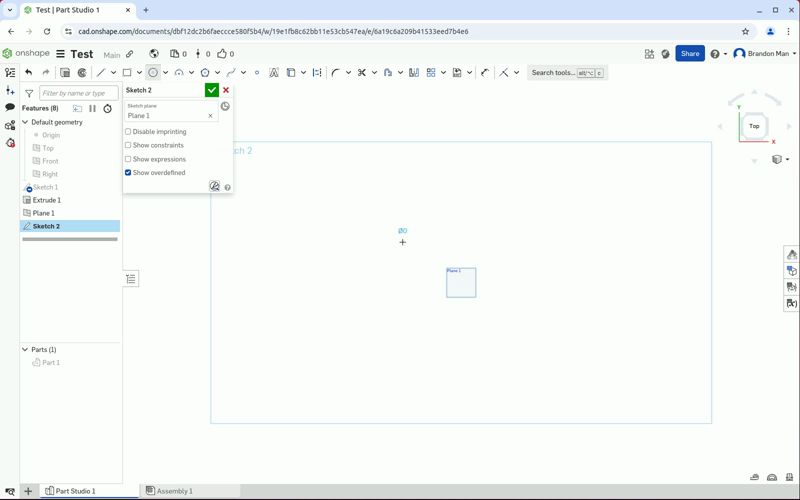
mouse_move(425, 241)
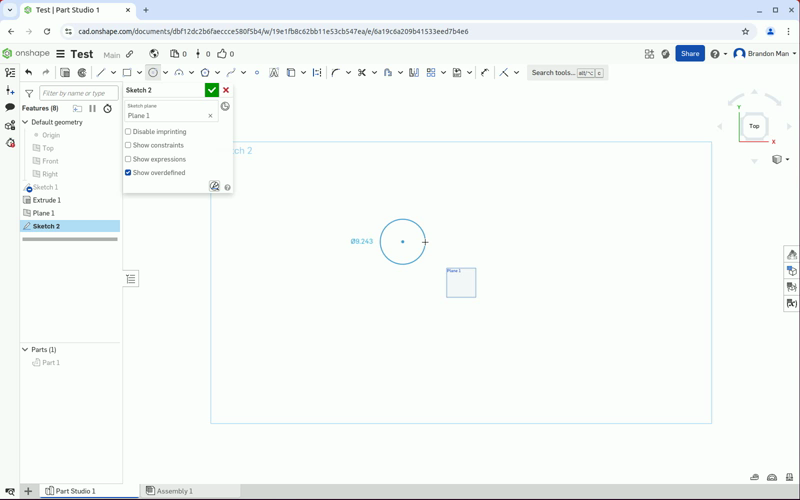
click(425, 241)
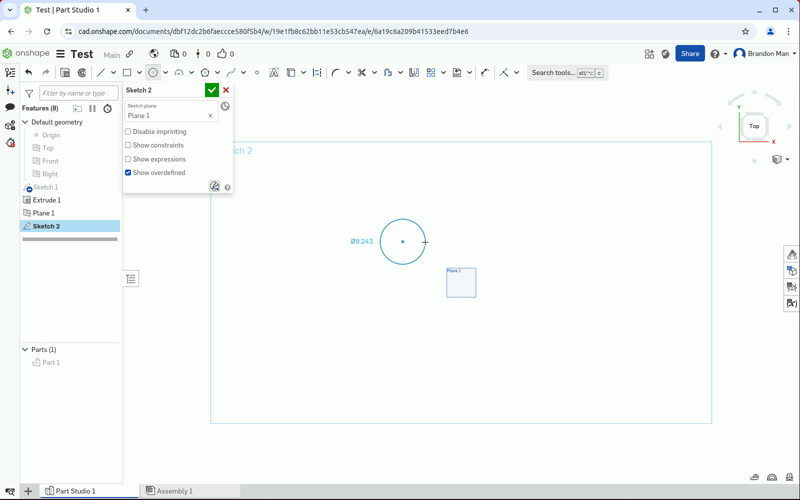
key(esc)
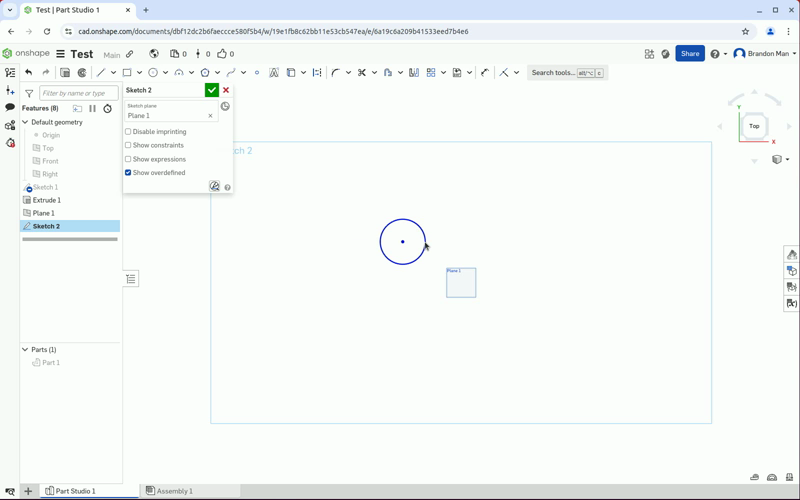
mouse_move(410, 254)
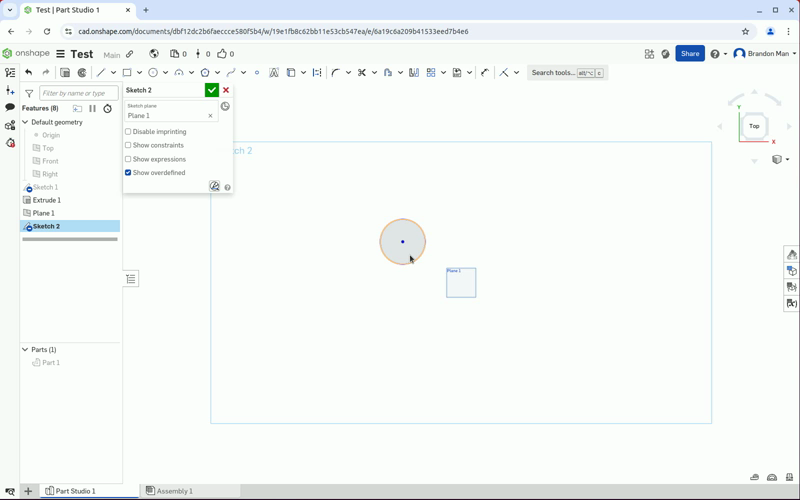
scroll(6)
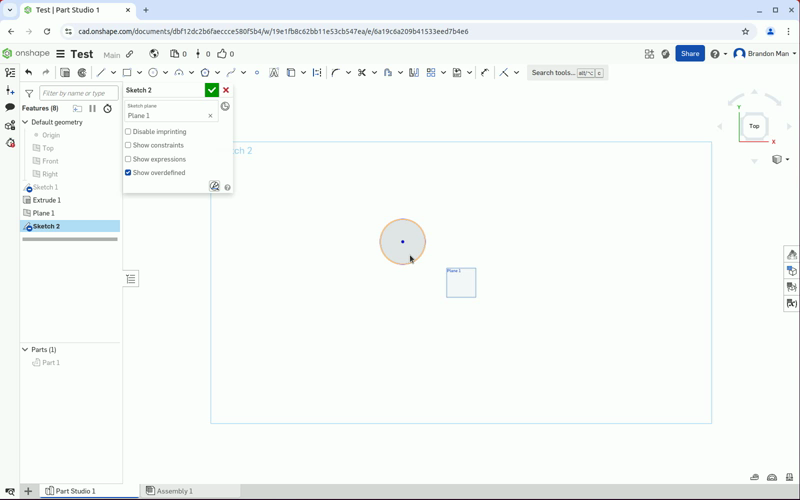
scroll(6)
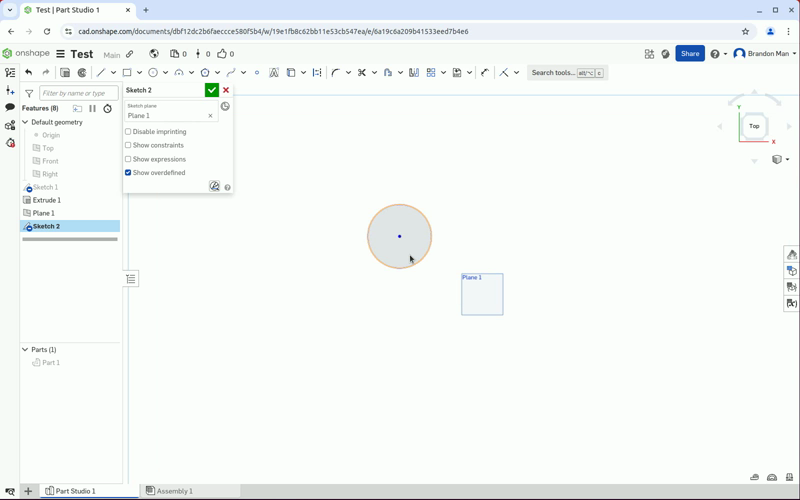
scroll(6)
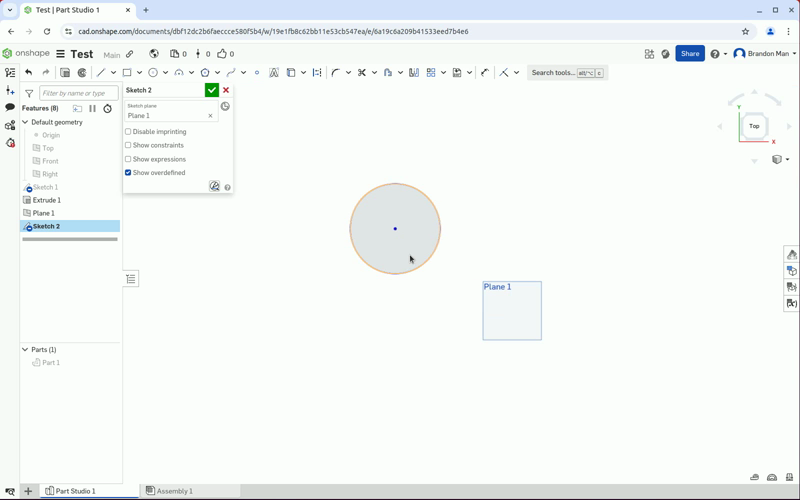
scroll(6)
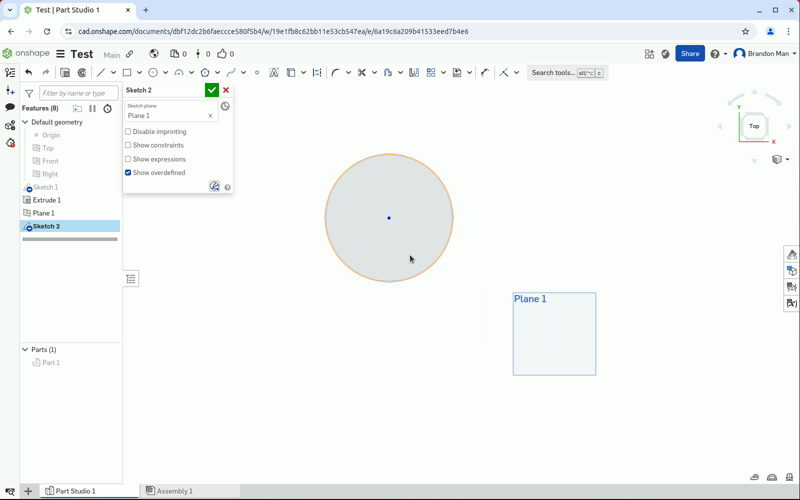
scroll(6)
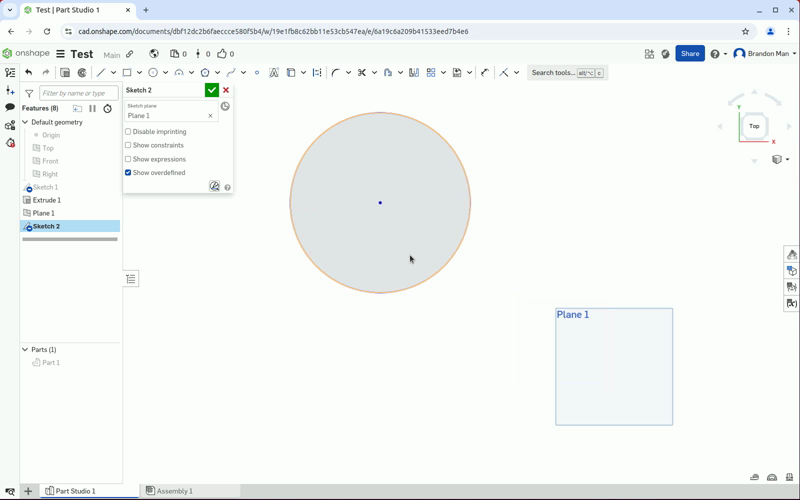
scroll(6)
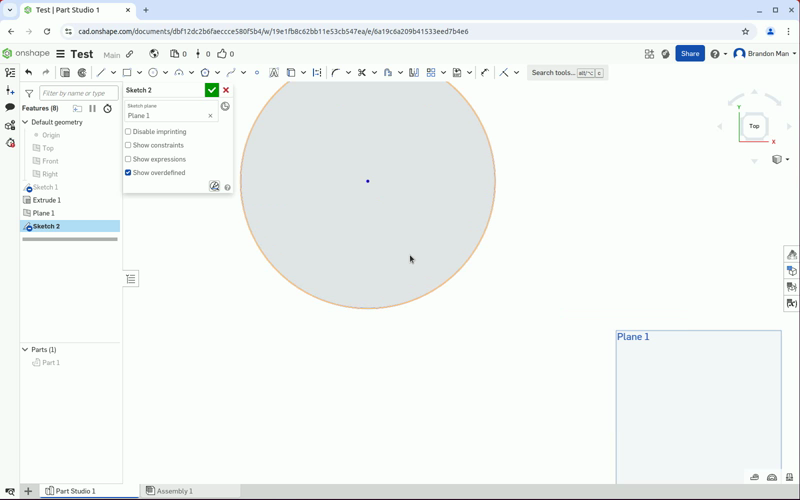
scroll(6)
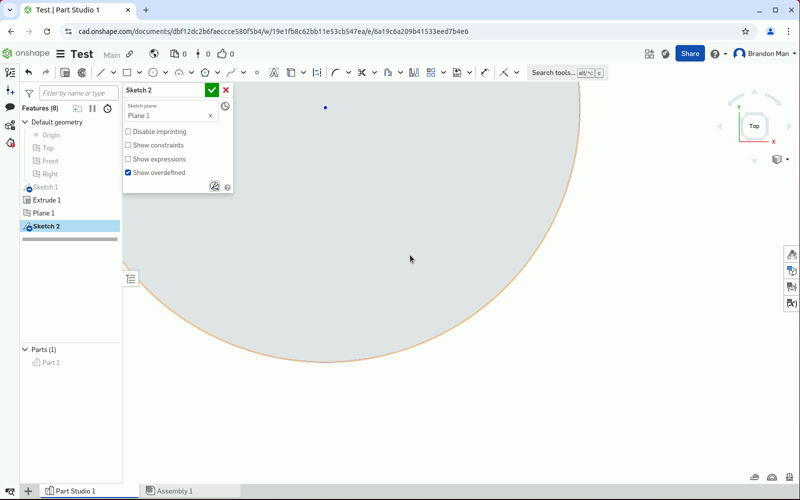
click(410, 254)
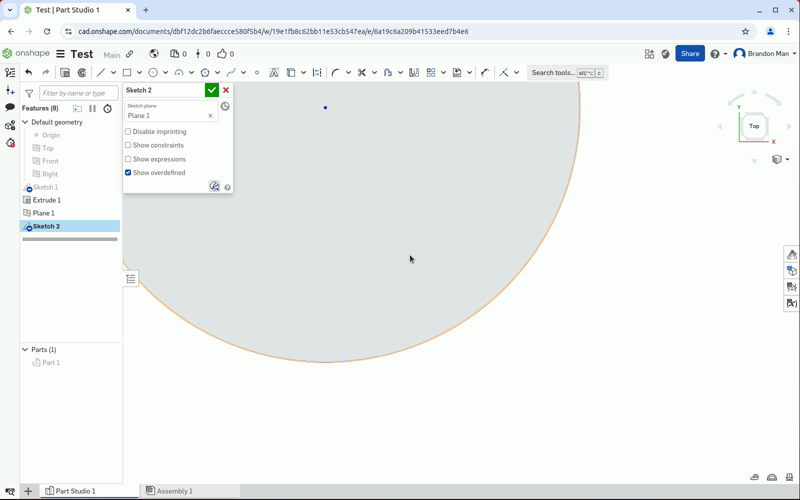
scroll(-6)
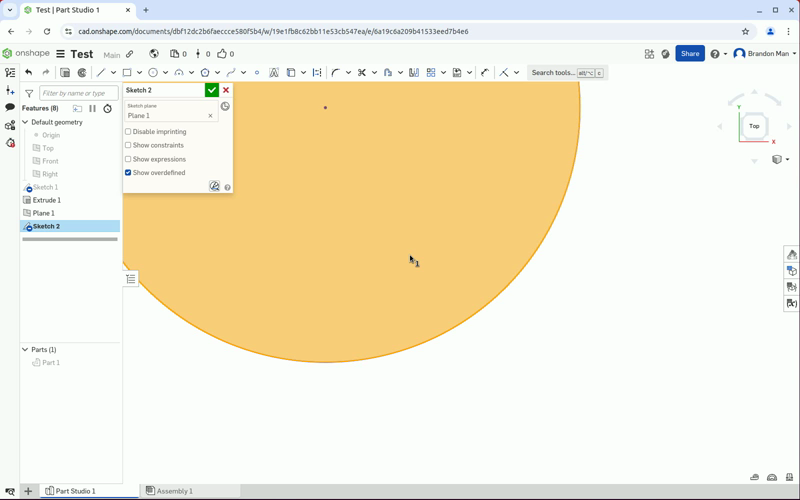
scroll(-6)
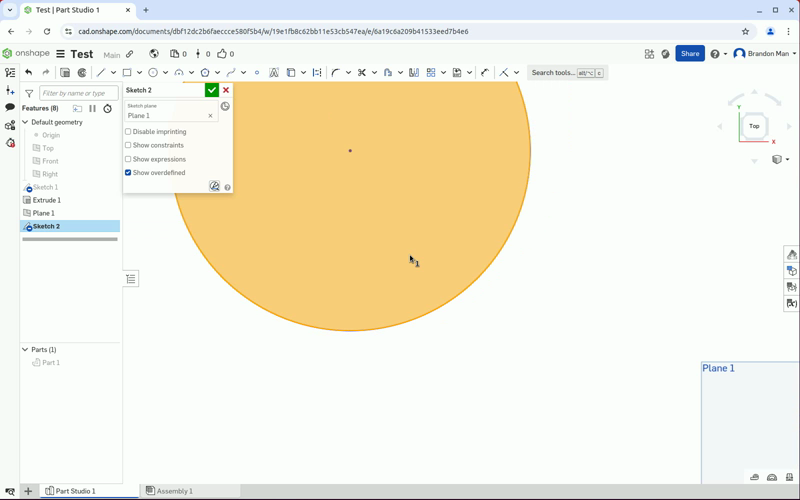
scroll(-6)
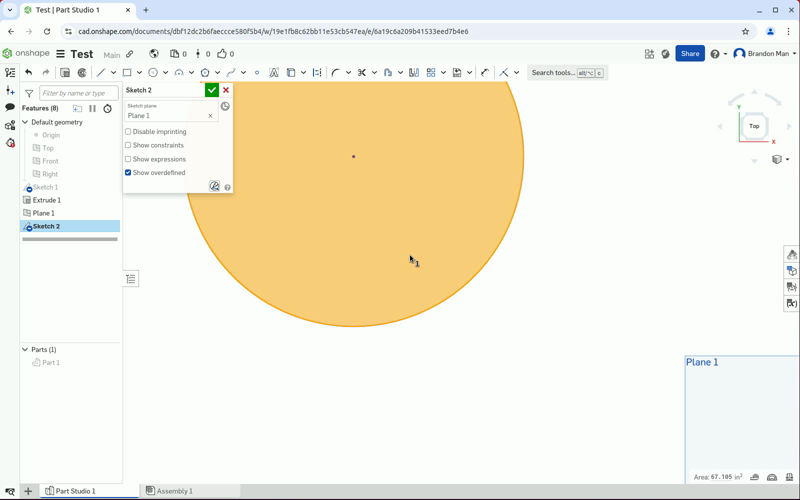
scroll(-6)
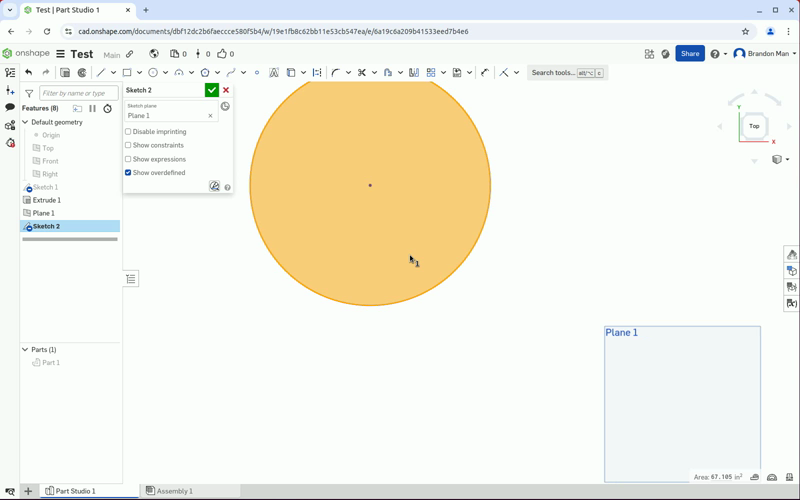
scroll(-6)
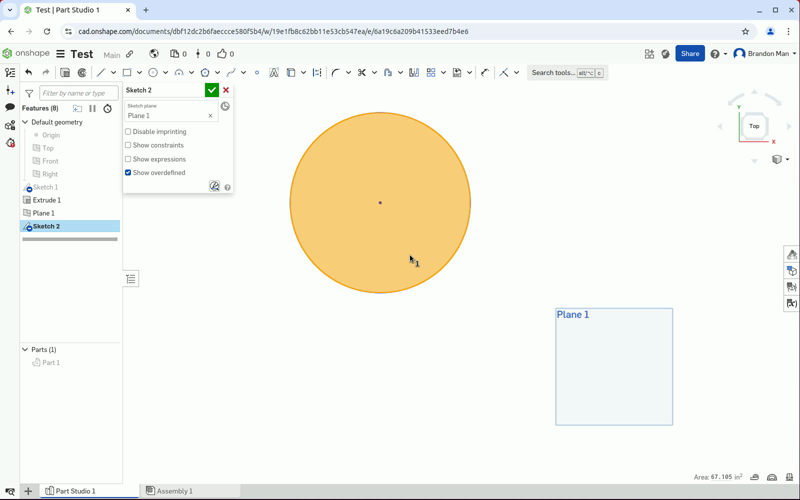
scroll(-6)
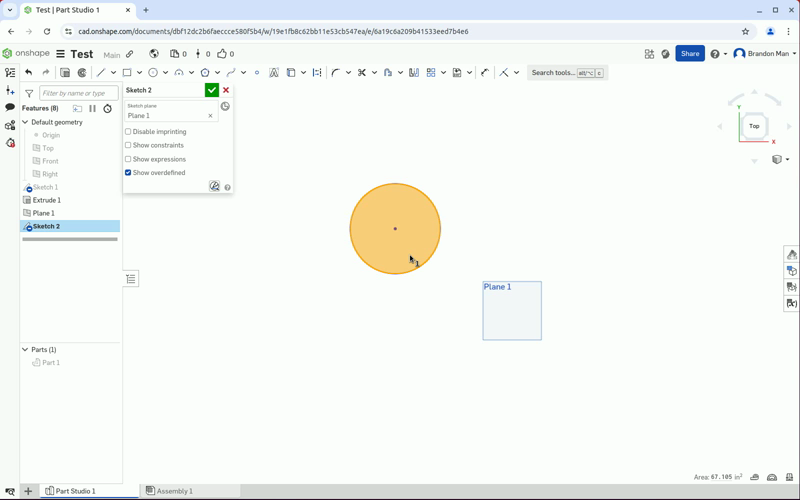
scroll(-6)
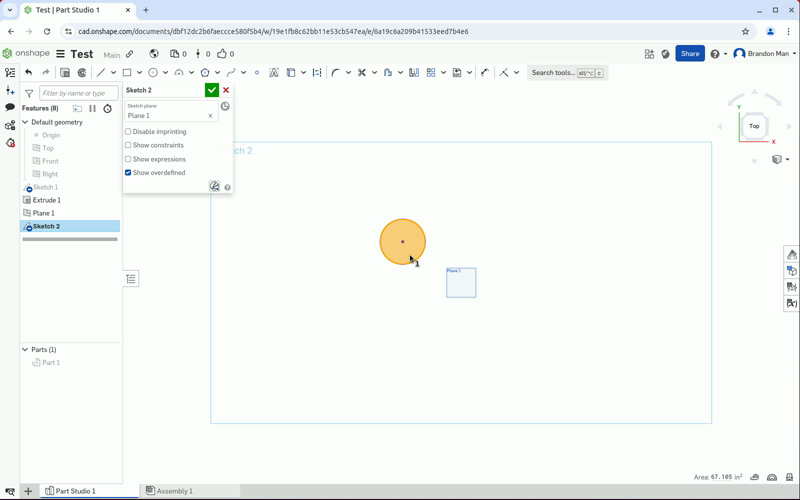
mouse_move(73, 352)
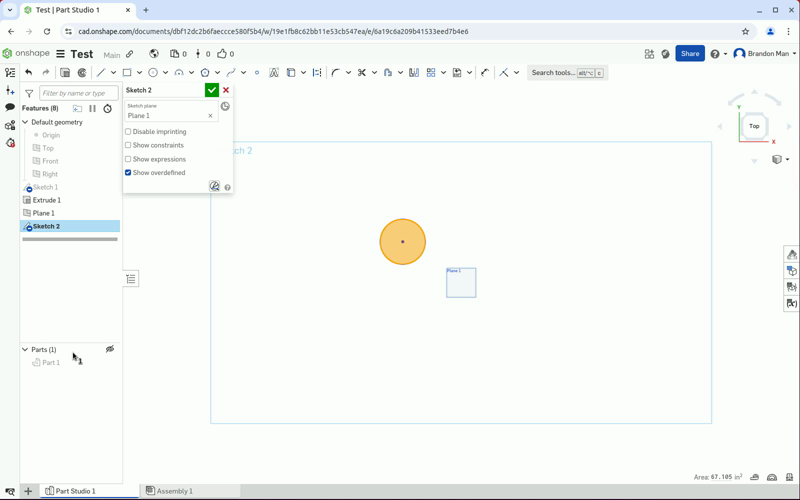
key(shift+y)
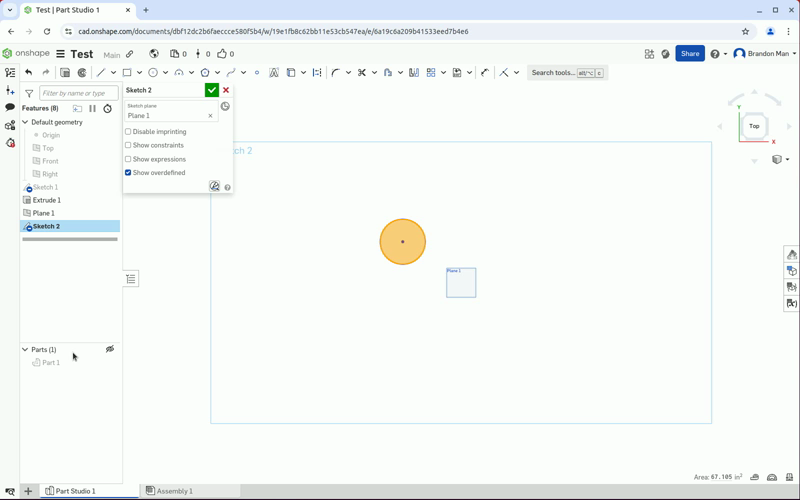
key(shift+e)
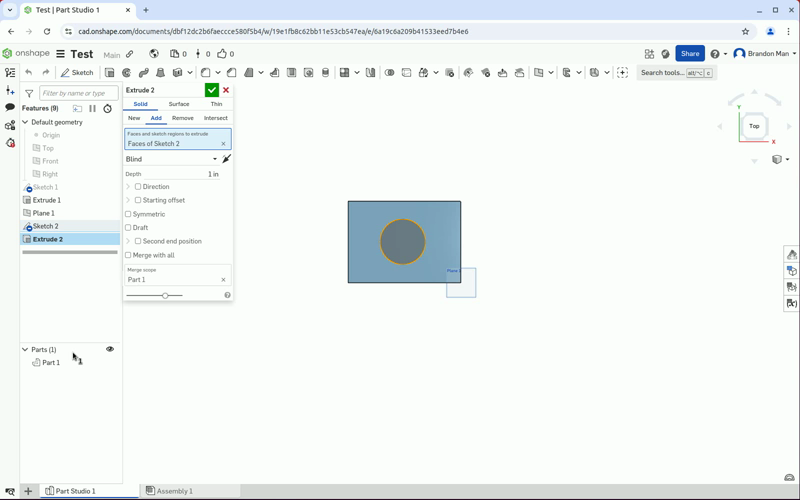
mouse_move(143, 106)
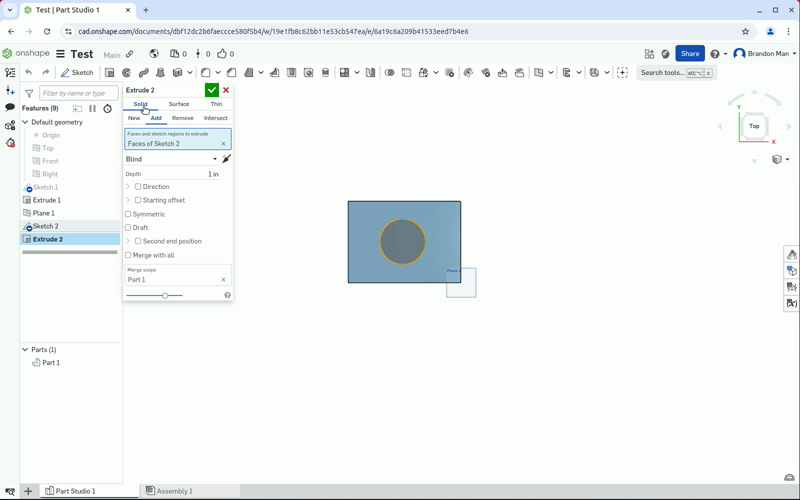
click(143, 106)
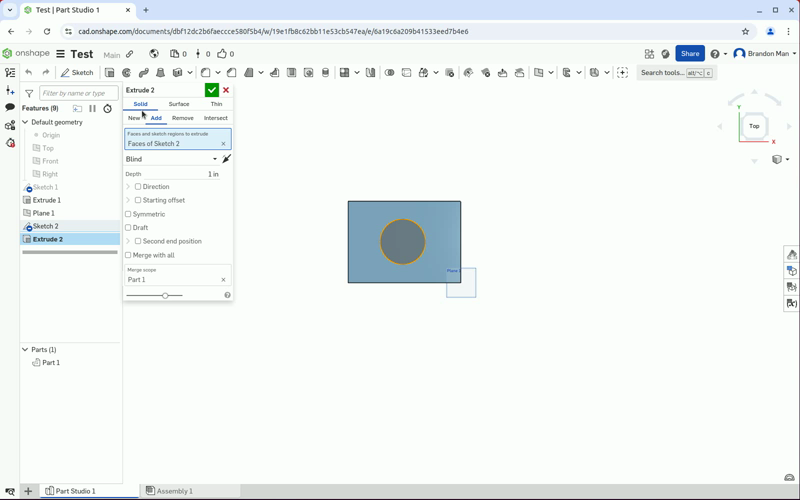
mouse_move(137, 120)
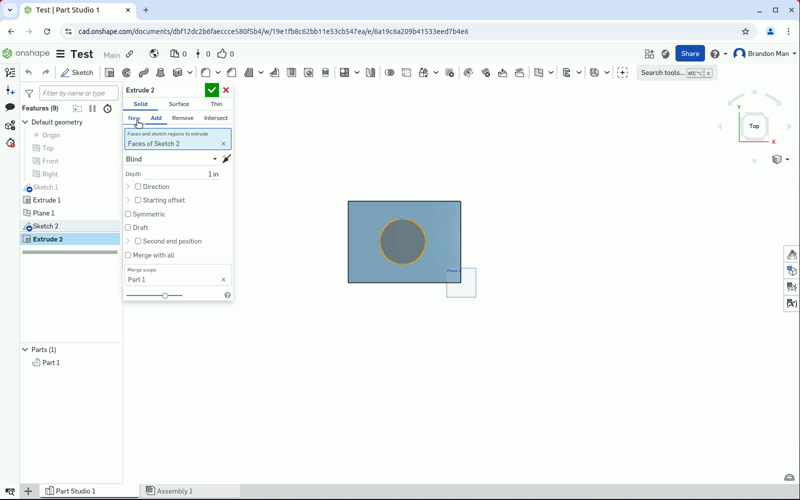
click(137, 120)
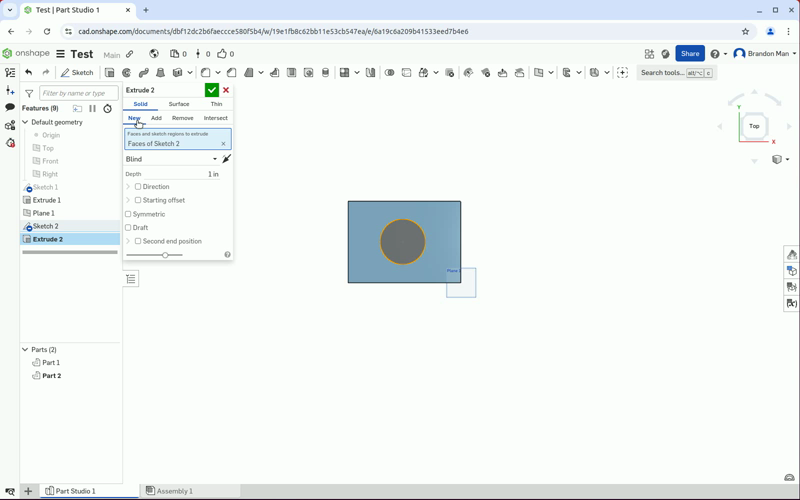
key(tab, 4)
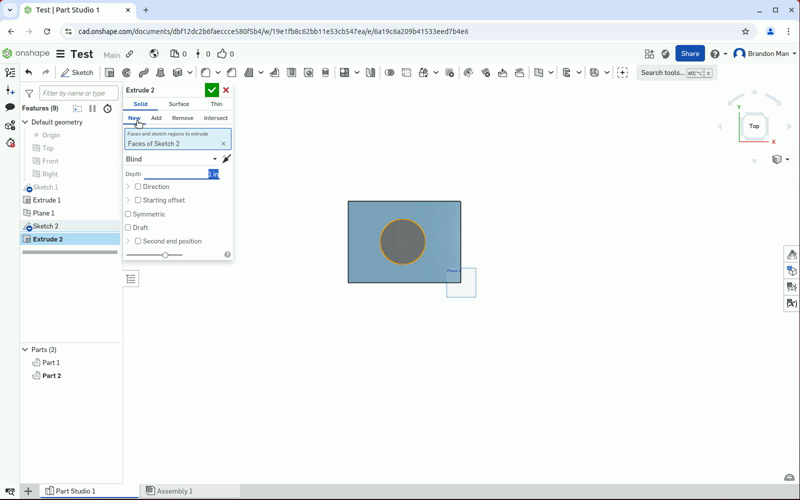
text(5.055)
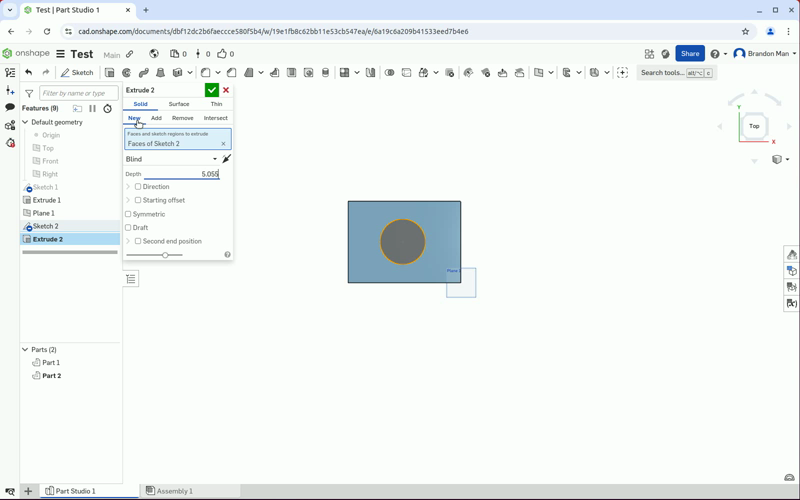
key(enter)
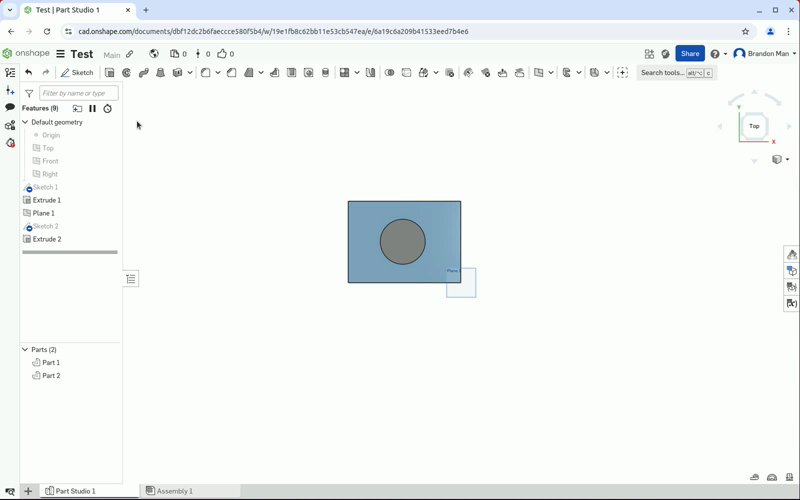
key(shift+h)
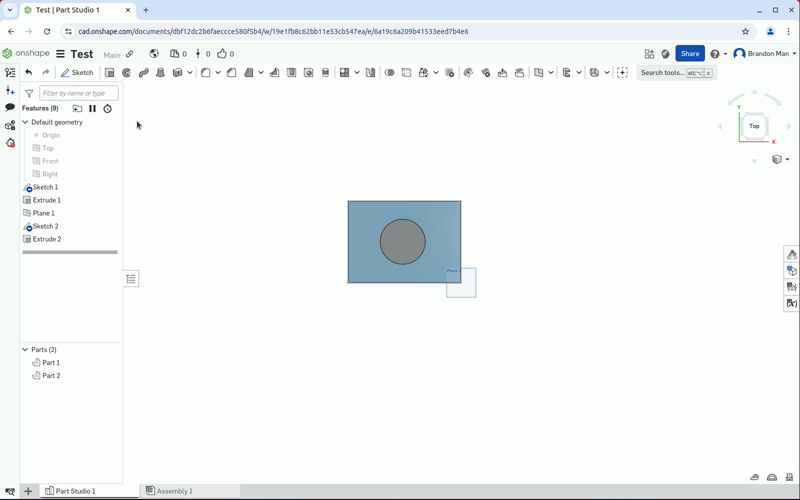
key(shift+h)
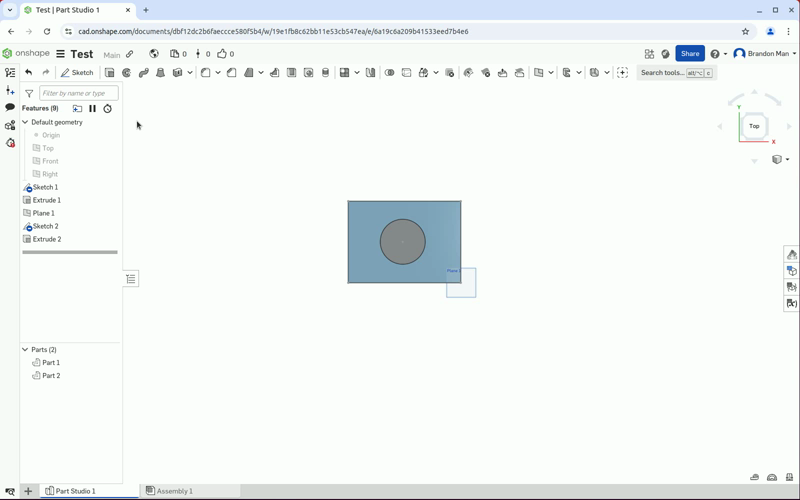
key(shift+7)
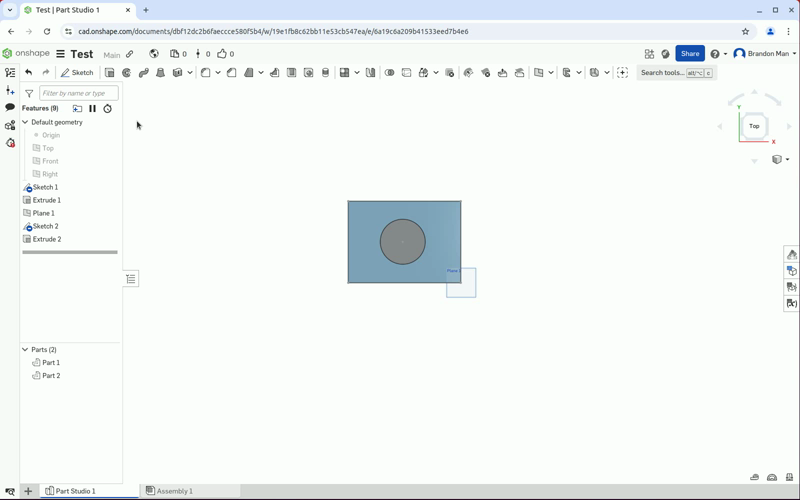
key(up, 3)
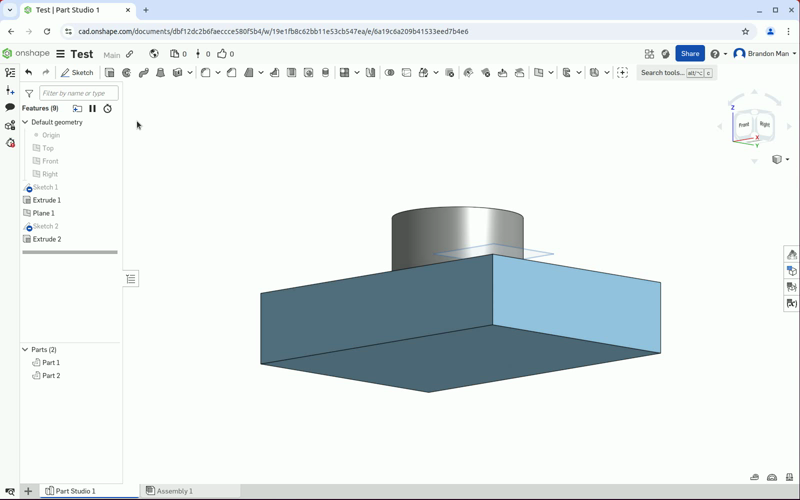
key(left, 3)
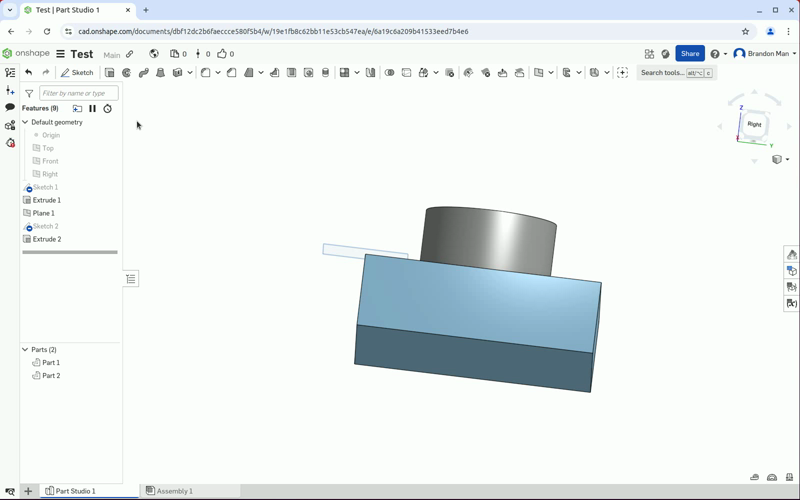
key(right, 3)
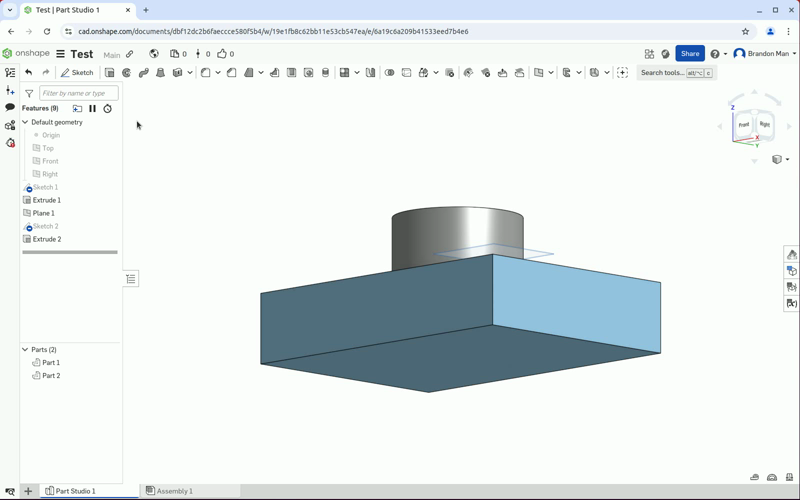
key(down, 3)
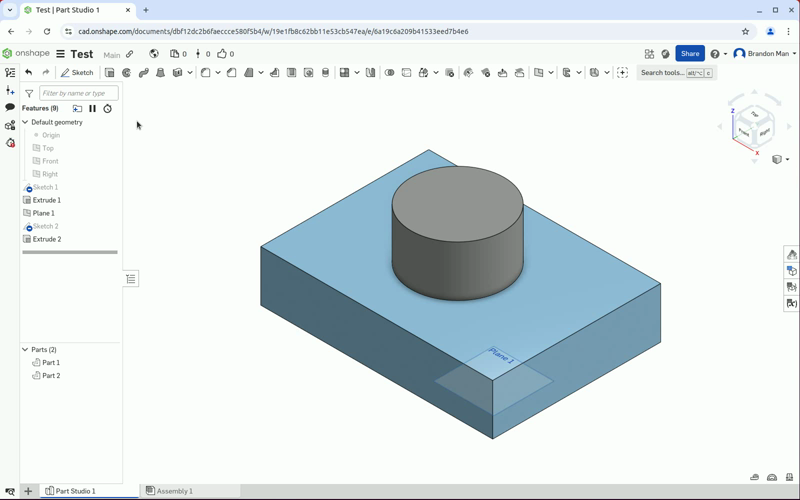
mouse_move(73, 189)
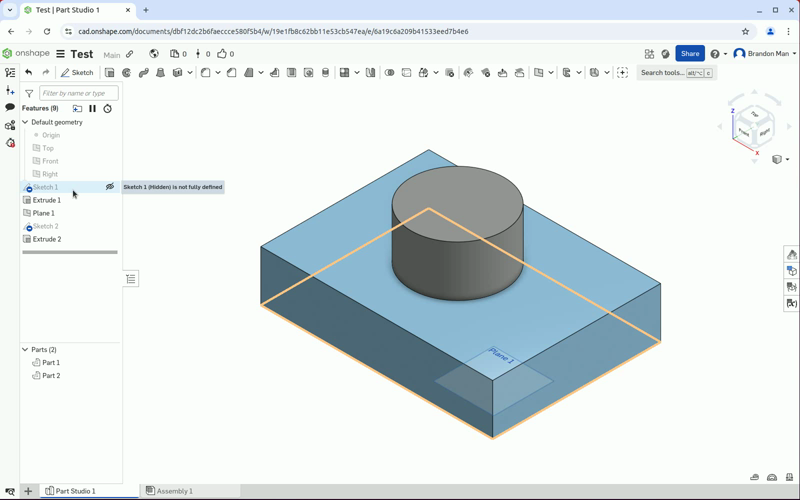
click(73, 189)